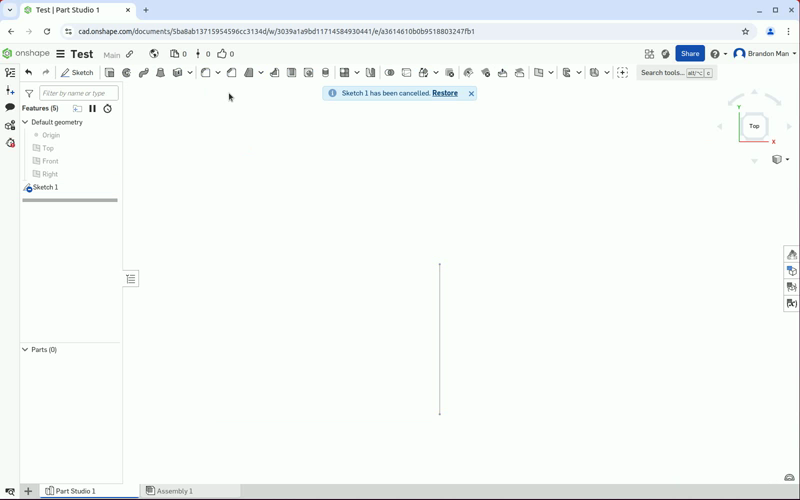
key(shift+h)
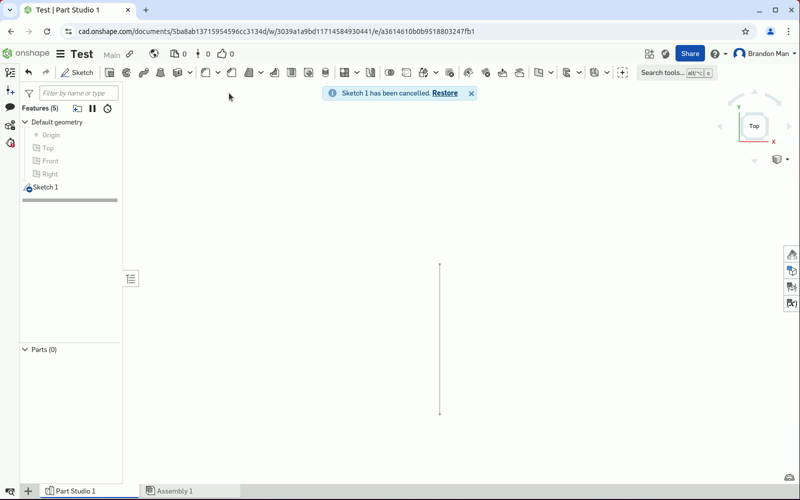
key(shift+s)
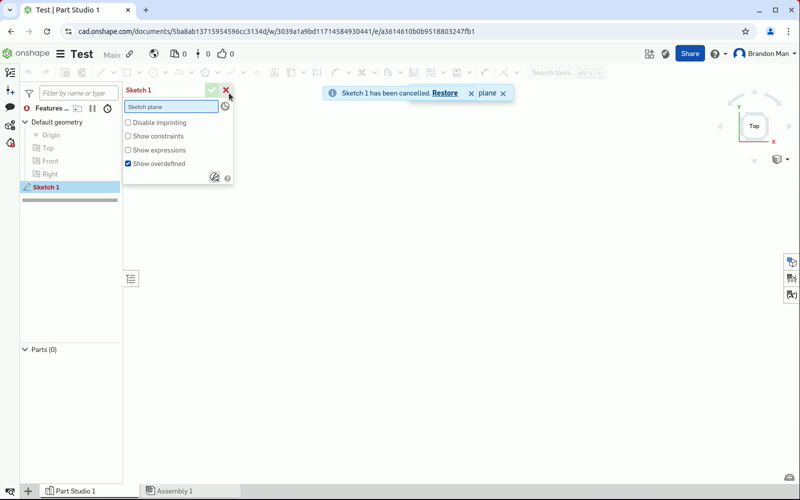
mouse_move(73, 150)
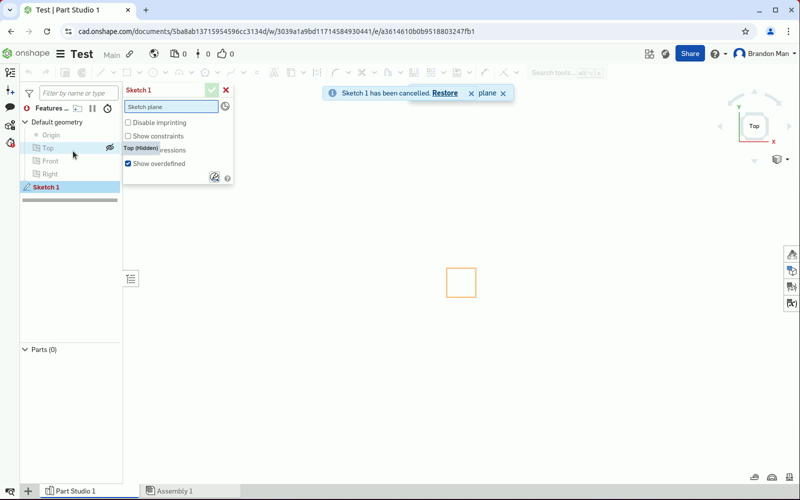
click(73, 150)
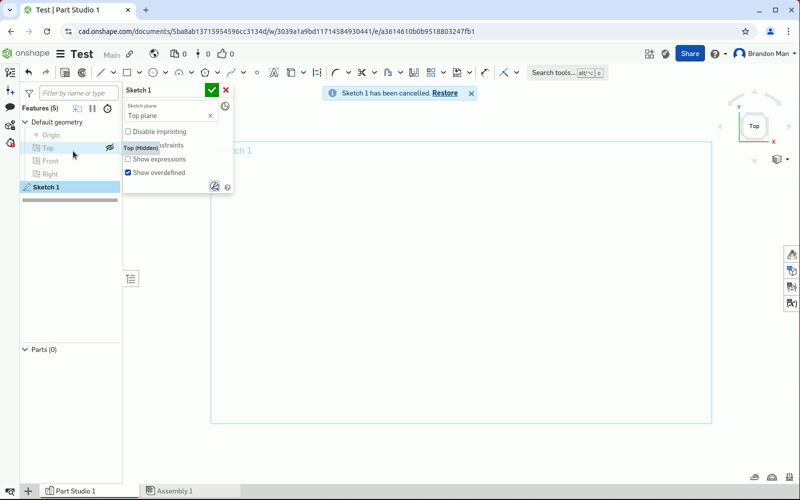
mouse_move(73, 352)
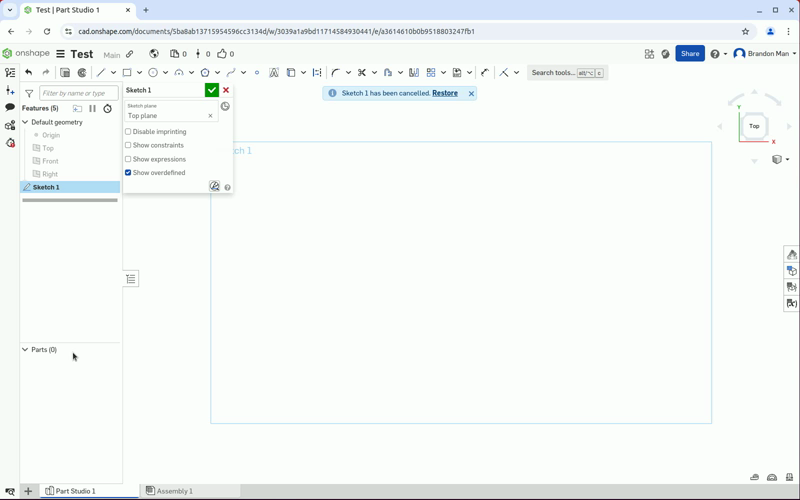
key(y)
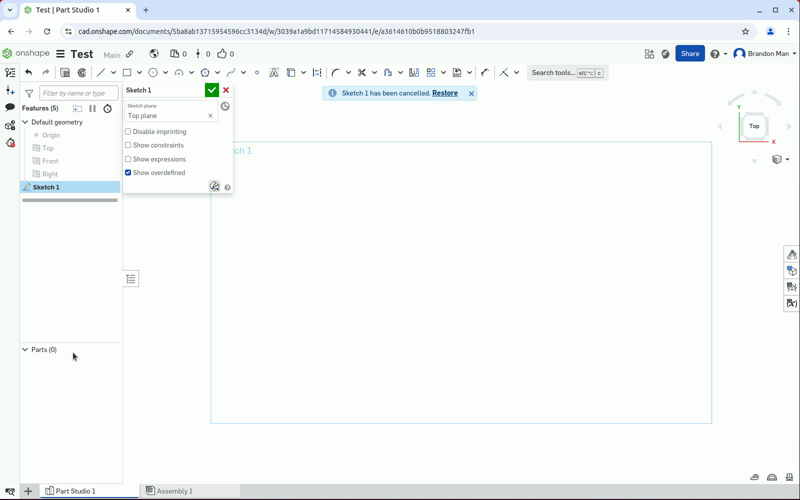
key(l)
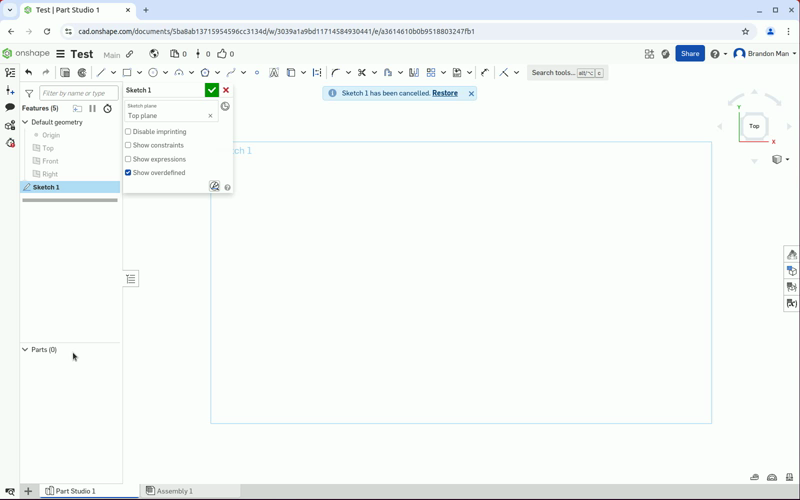
key_down(shift)
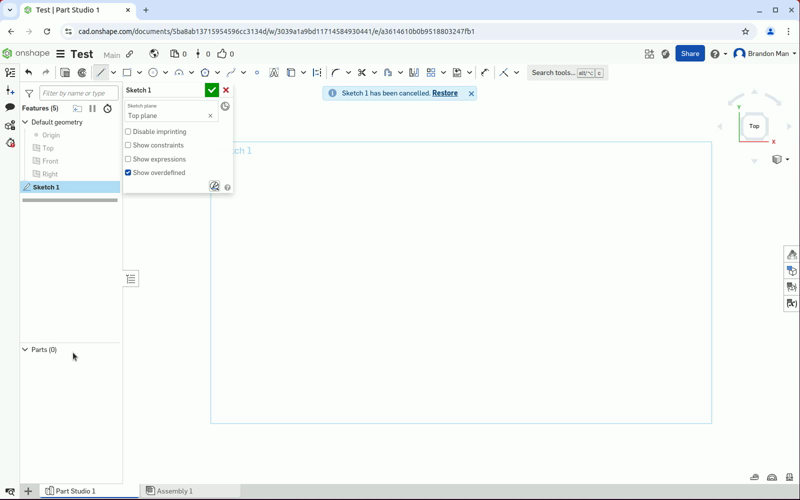
mouse_move(375, 368)
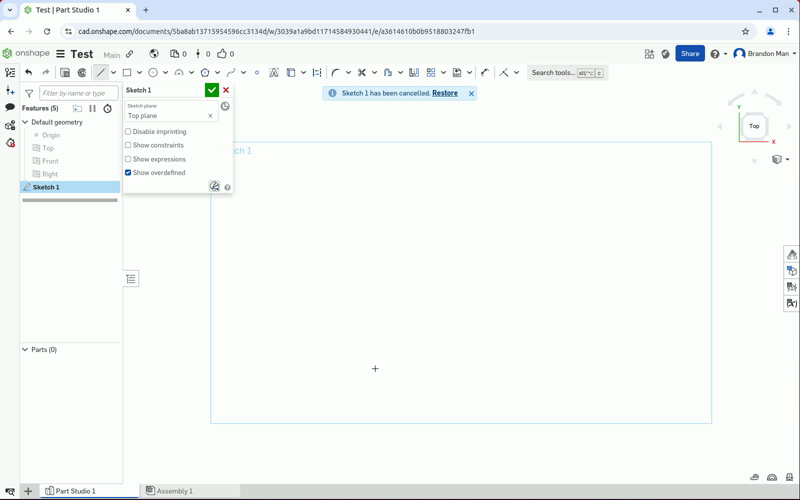
click(375, 368)
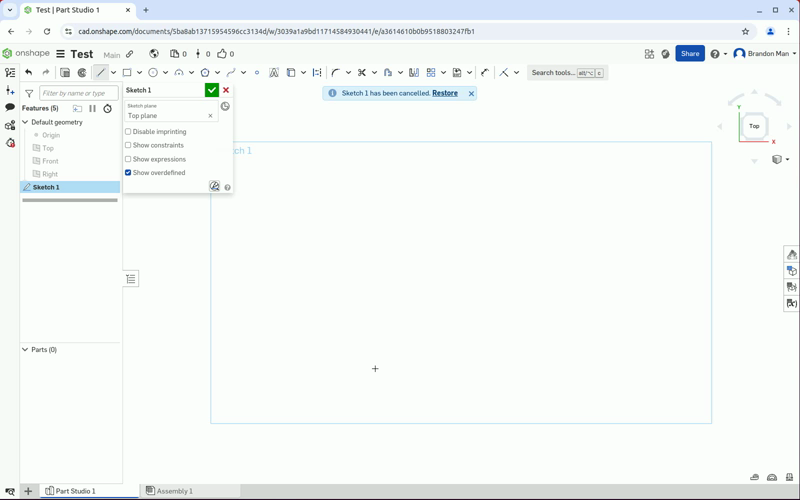
key_up(shift)
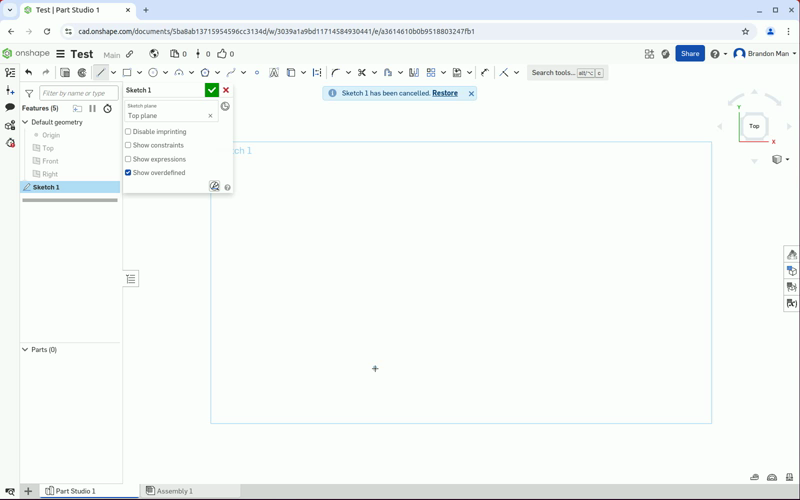
key_down(shift)
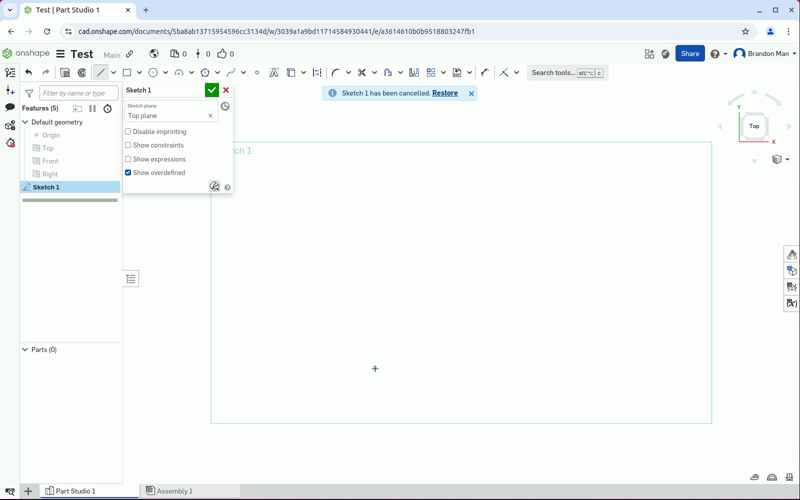
mouse_move(545, 368)
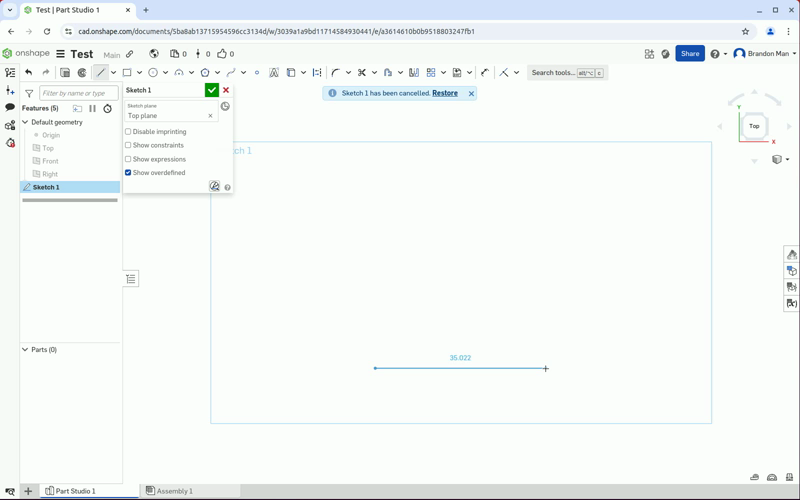
click(545, 368)
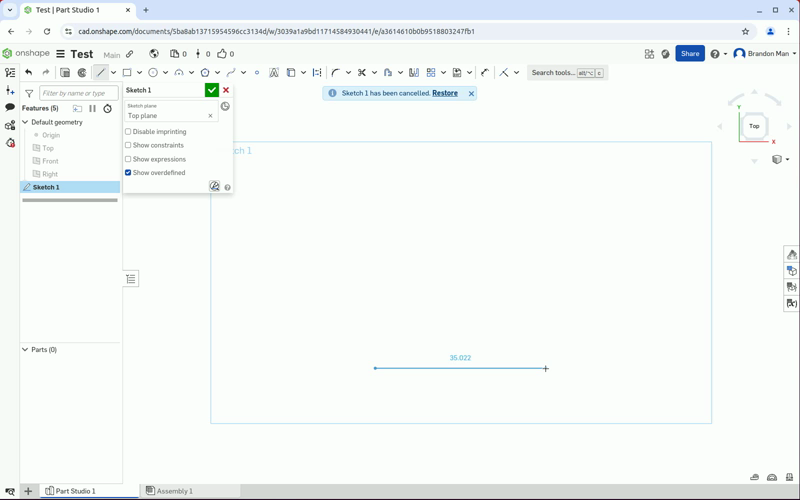
key_up(shift)
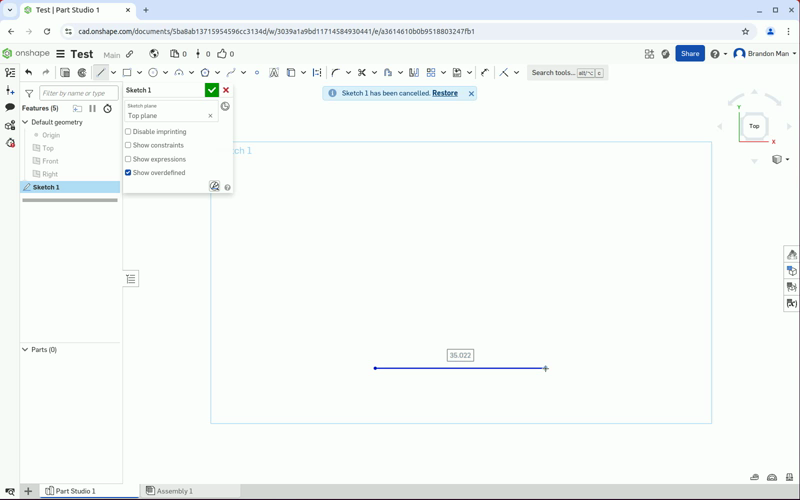
key_down(shift)
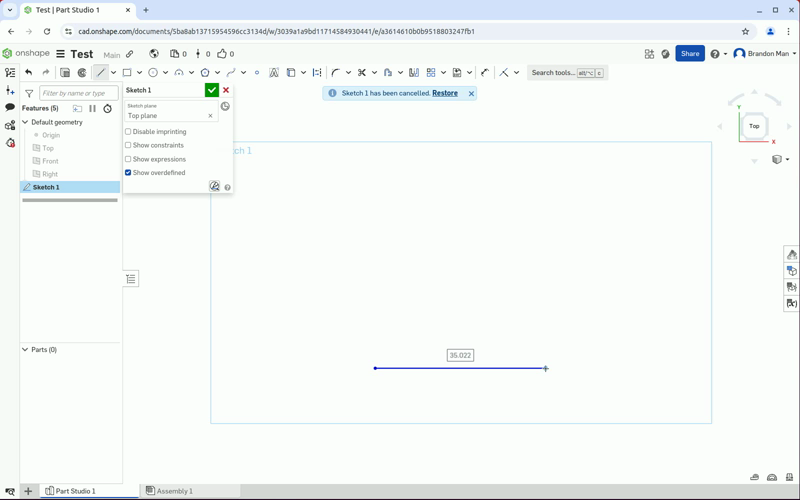
mouse_move(545, 198)
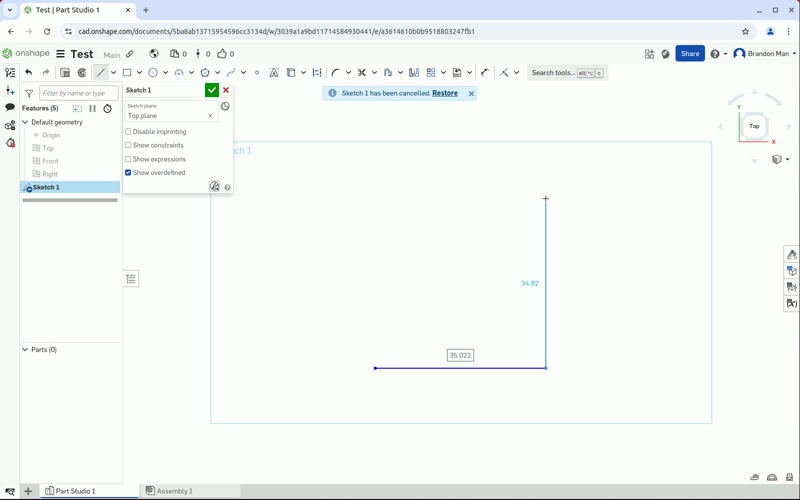
click(545, 198)
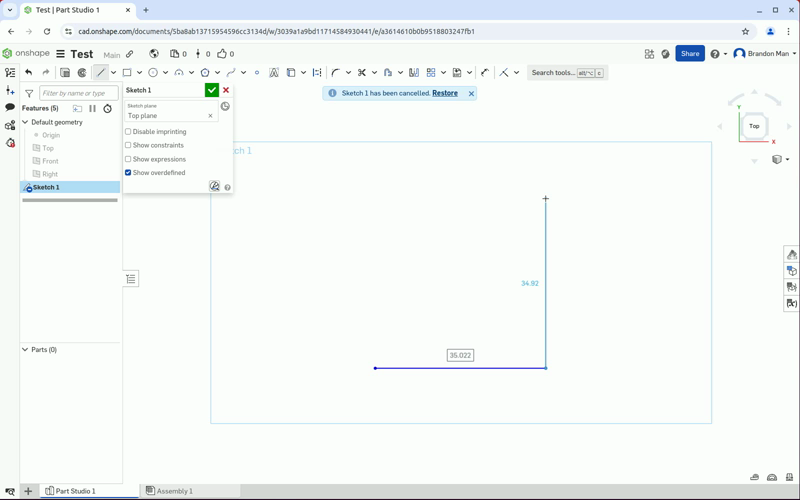
key_up(shift)
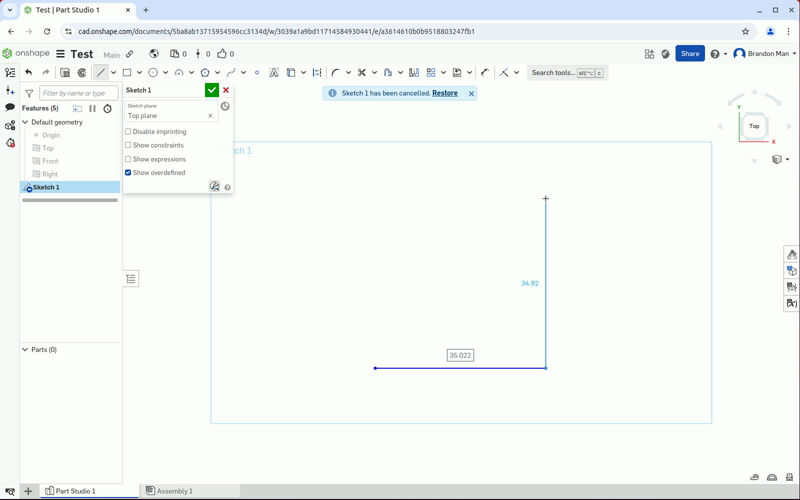
key_down(shift)
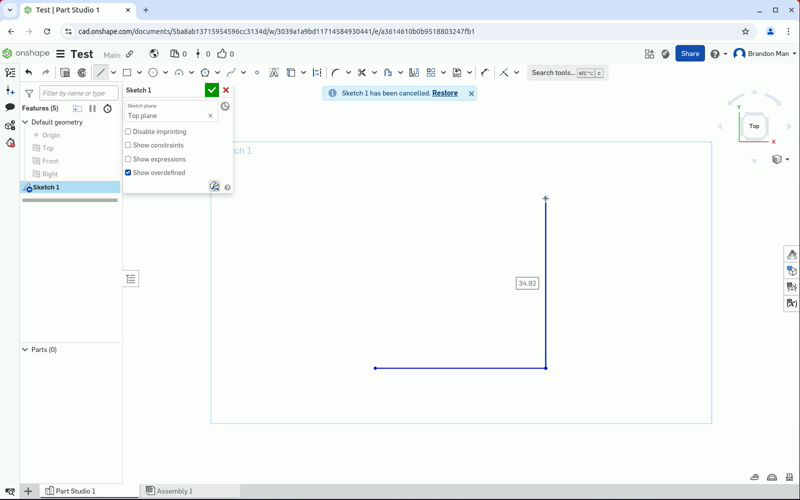
mouse_move(375, 198)
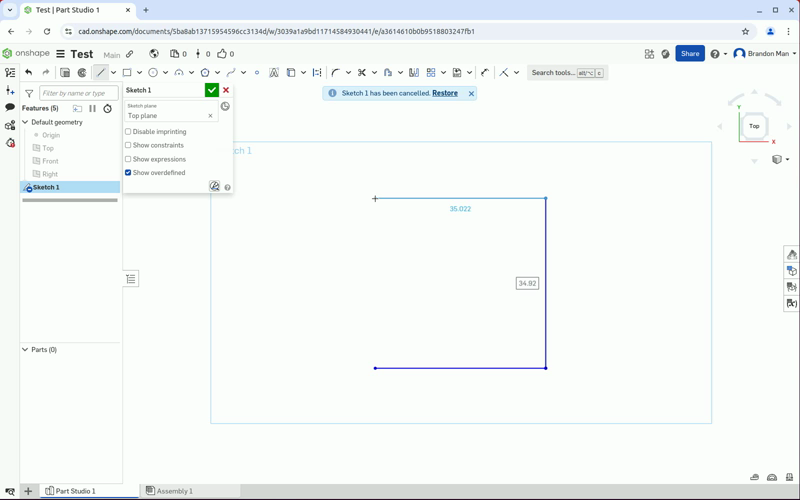
click(375, 198)
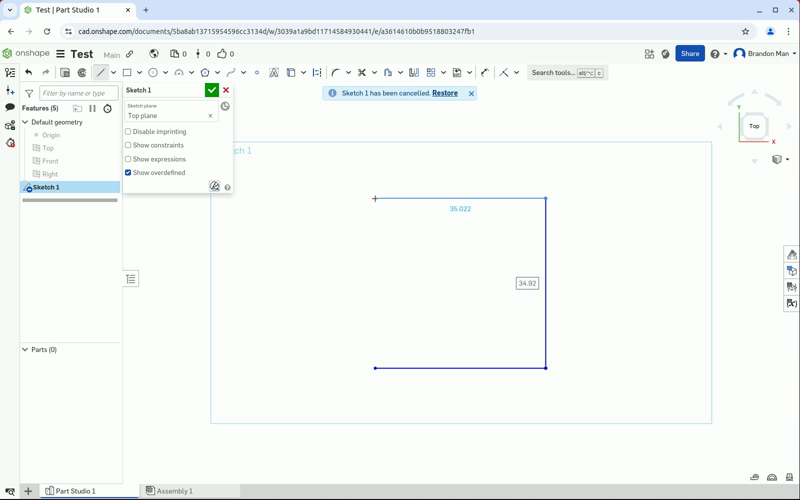
key_up(shift)
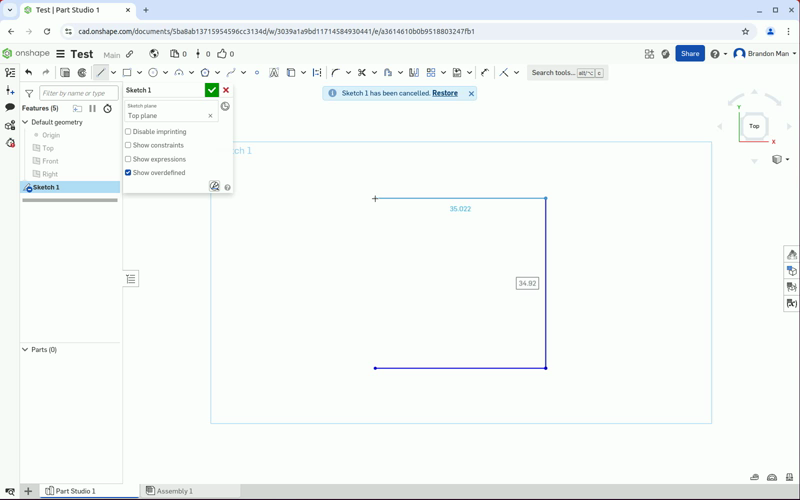
key_down(shift)
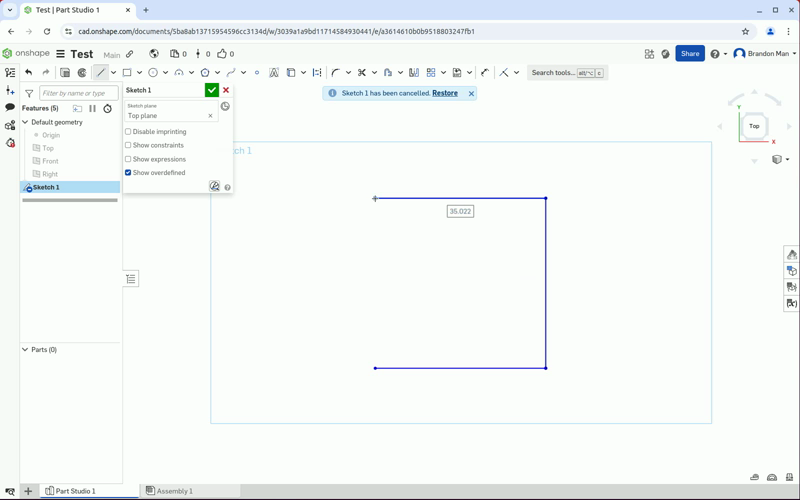
mouse_move(375, 368)
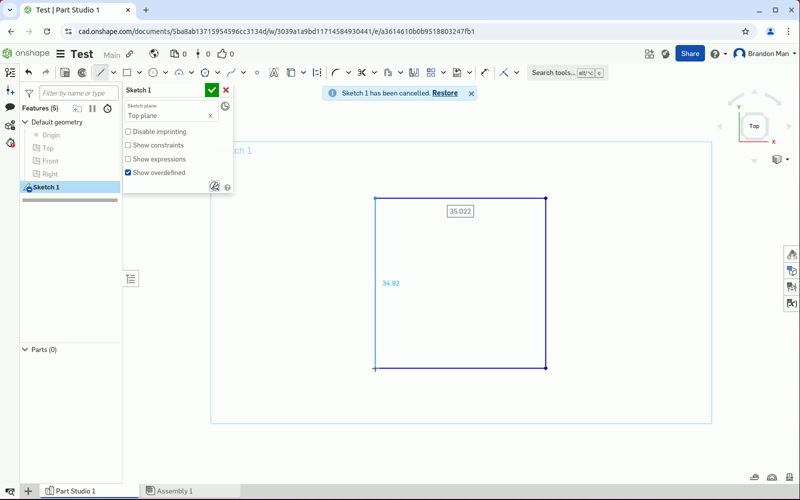
key_up(shift)
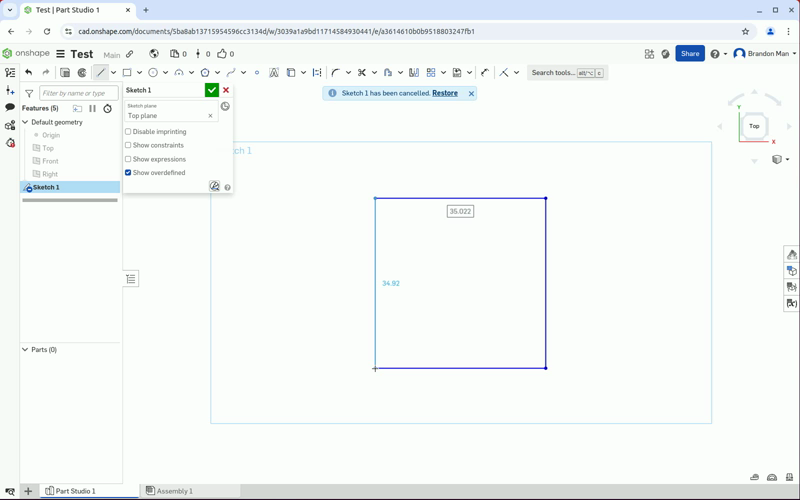
click(375, 368)
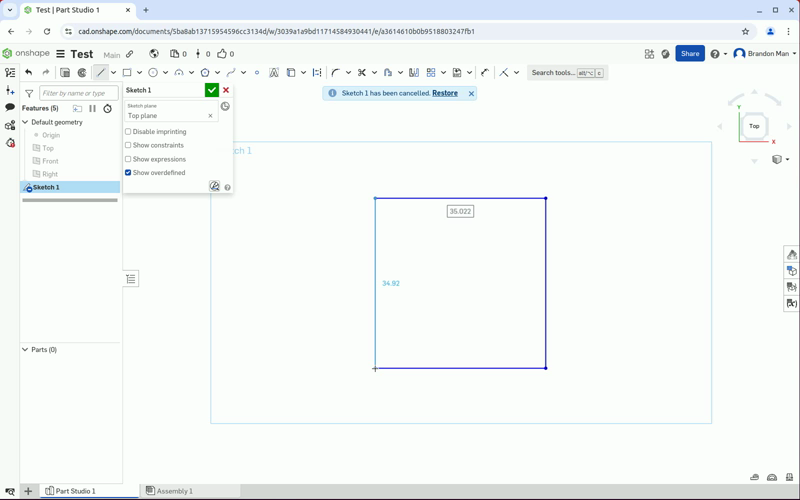
key(esc)
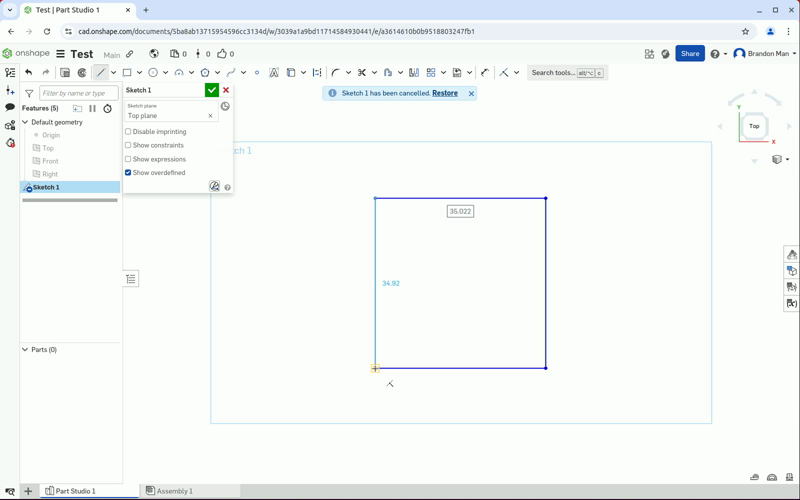
mouse_move(518, 342)
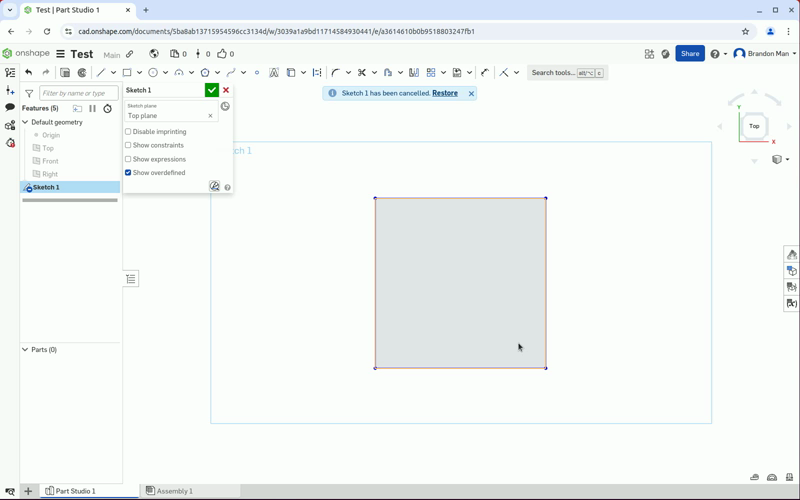
click(518, 342)
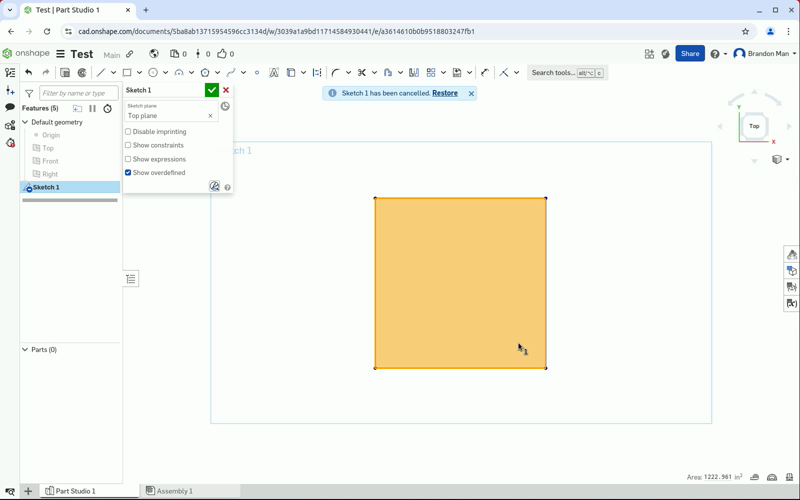
mouse_move(73, 352)
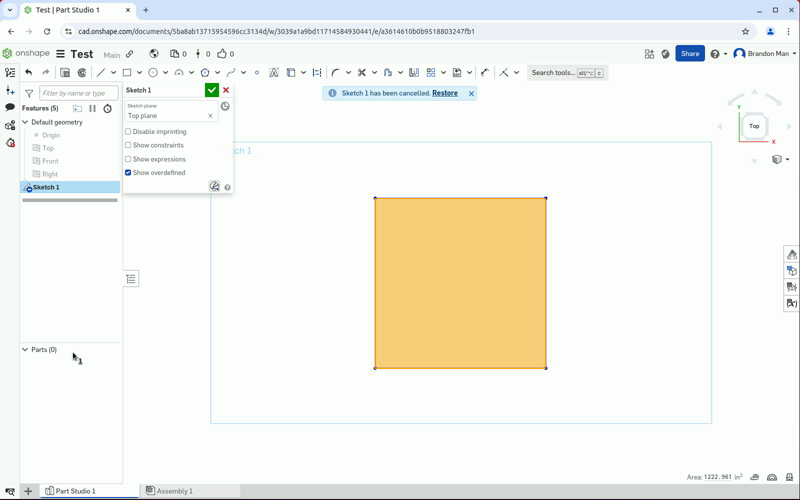
key(shift+y)
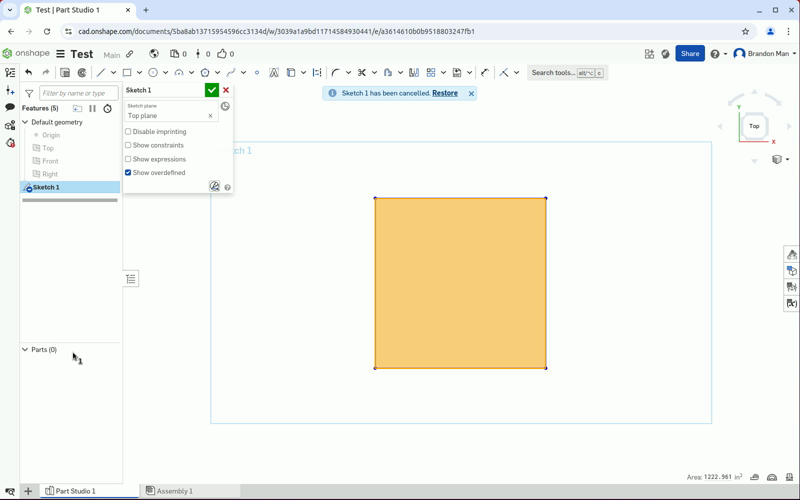
key(shift+e)
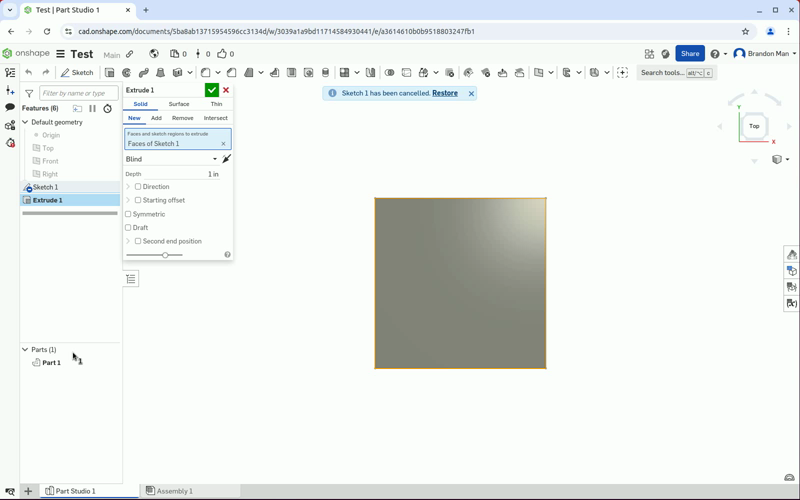
mouse_move(143, 106)
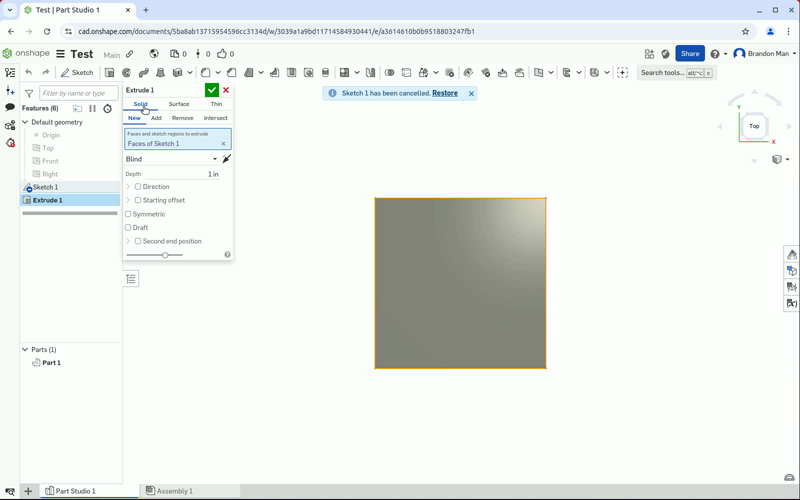
click(143, 106)
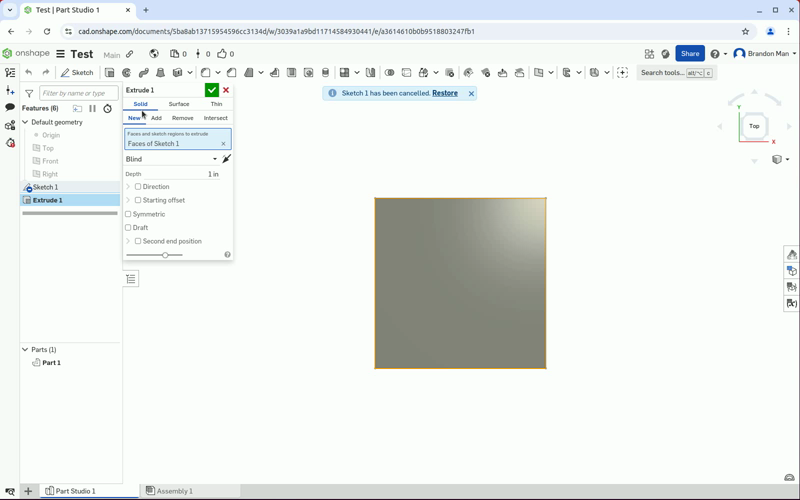
mouse_move(137, 120)
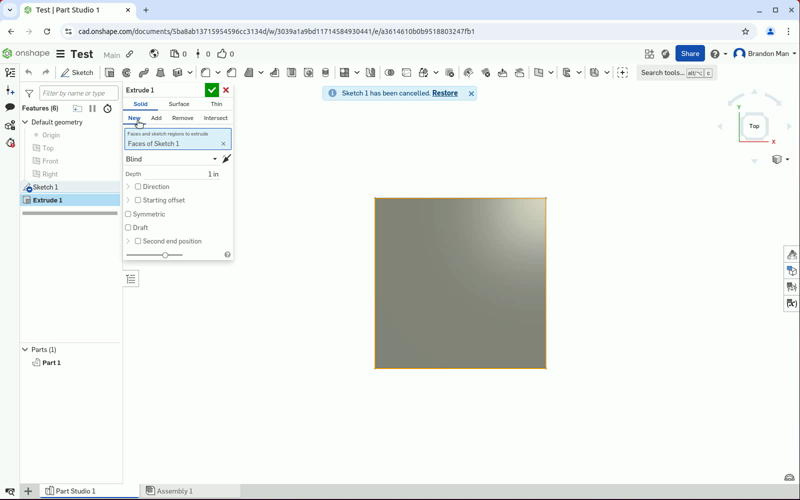
click(137, 120)
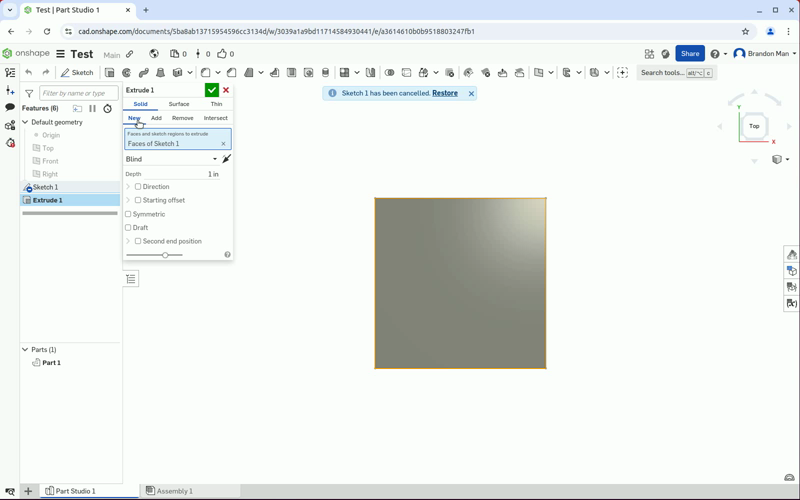
key(tab, 4)
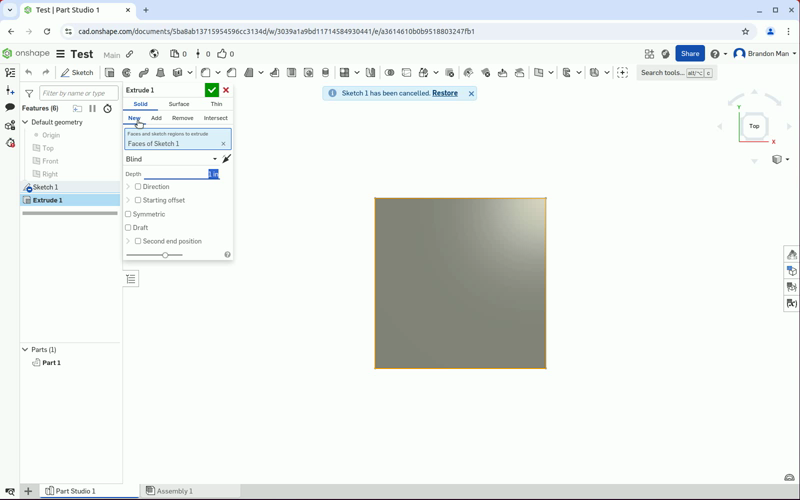
text(23.108)
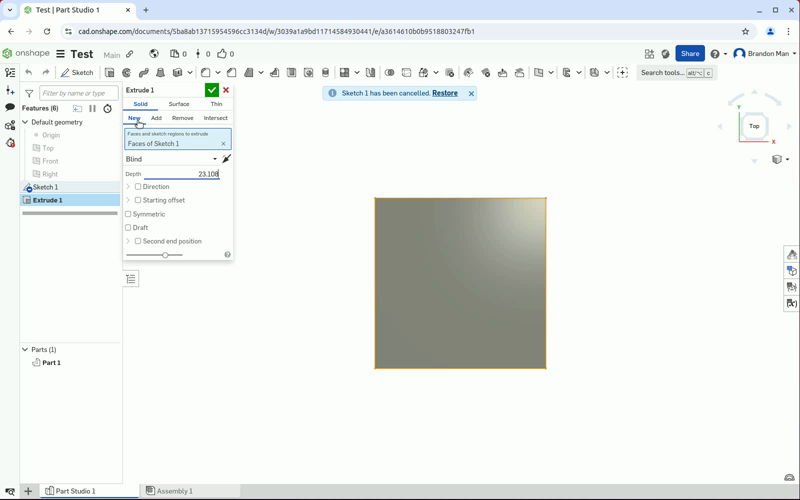
key(enter)
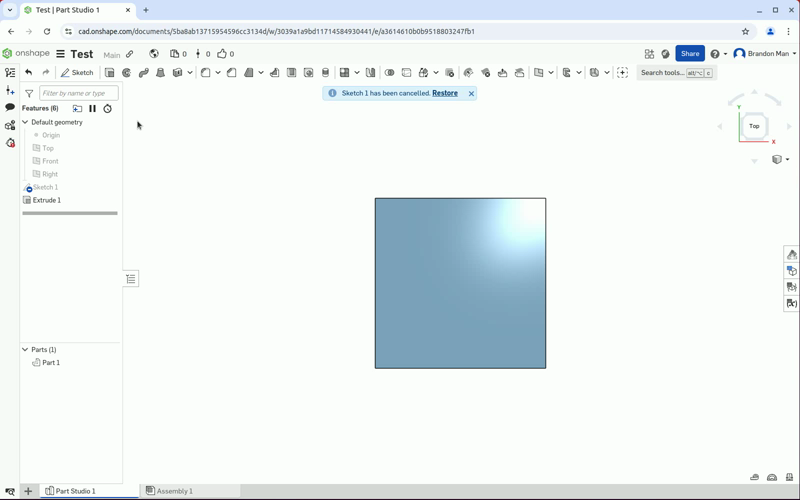
key(shift+h)
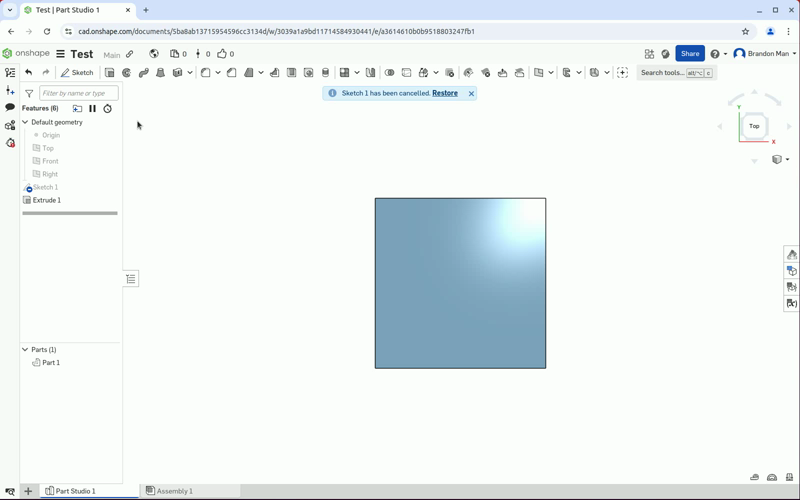
key(shift+h)
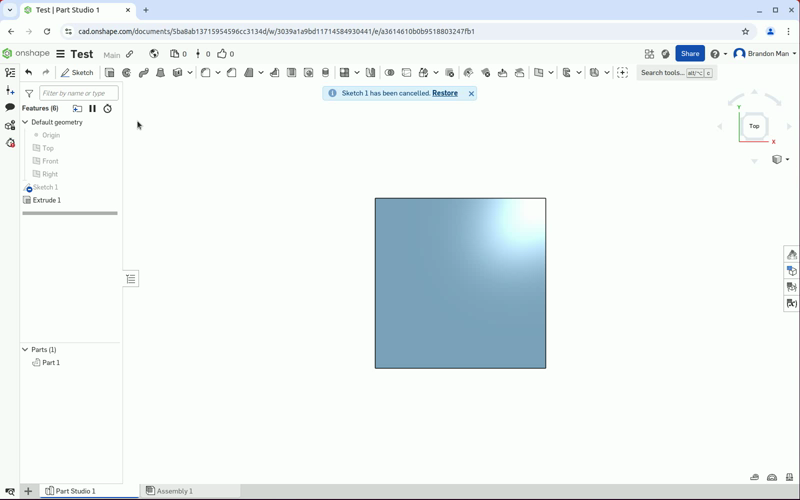
mouse_move(73, 189)
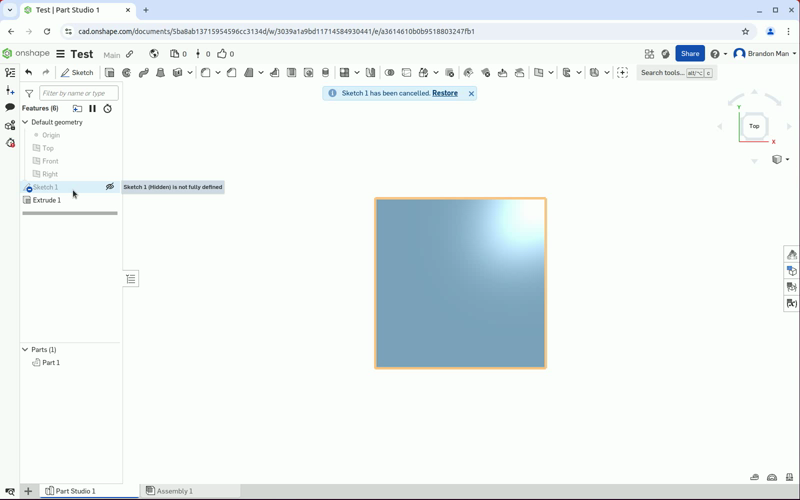
click(73, 189)
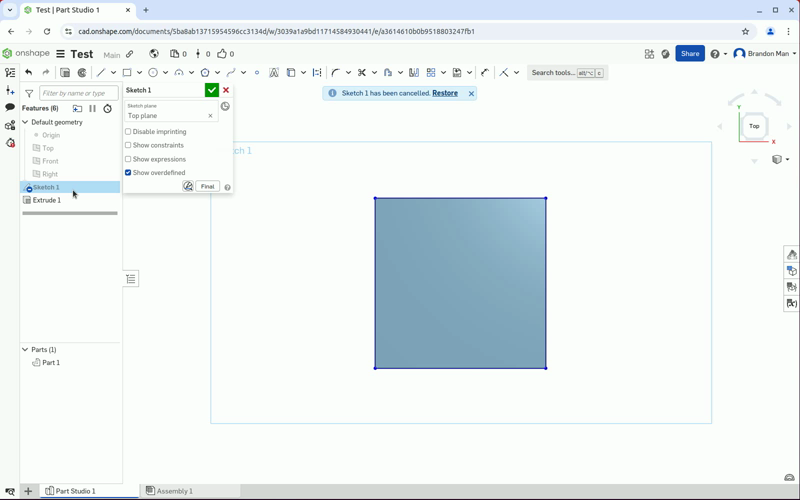
mouse_move(229, 92)
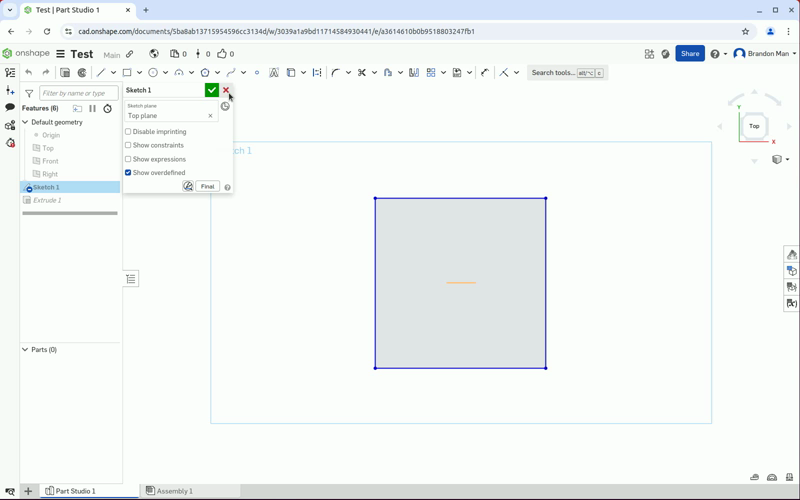
click(229, 92)
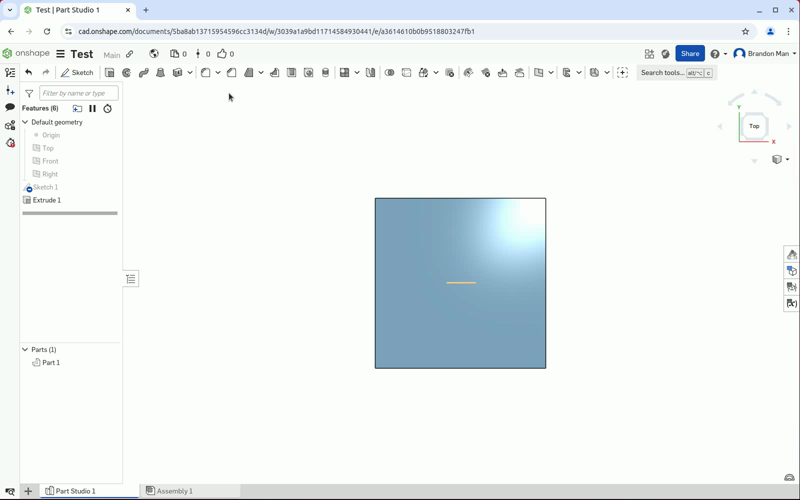
mouse_move(541, 75)
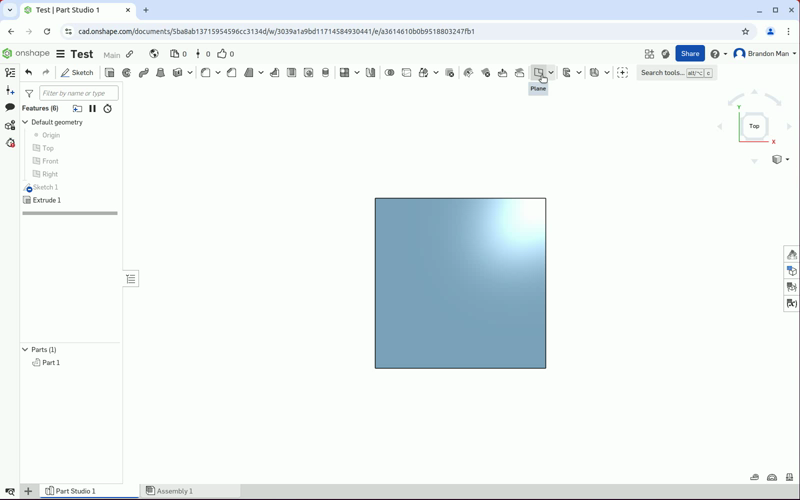
click(541, 75)
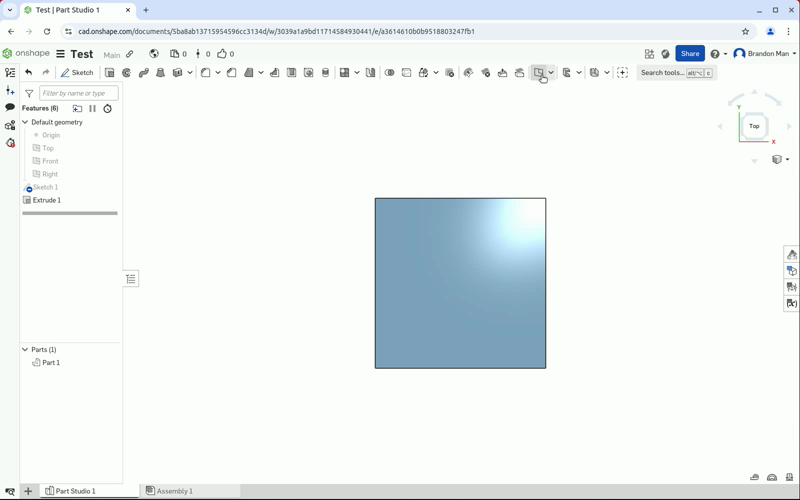
mouse_move(73, 150)
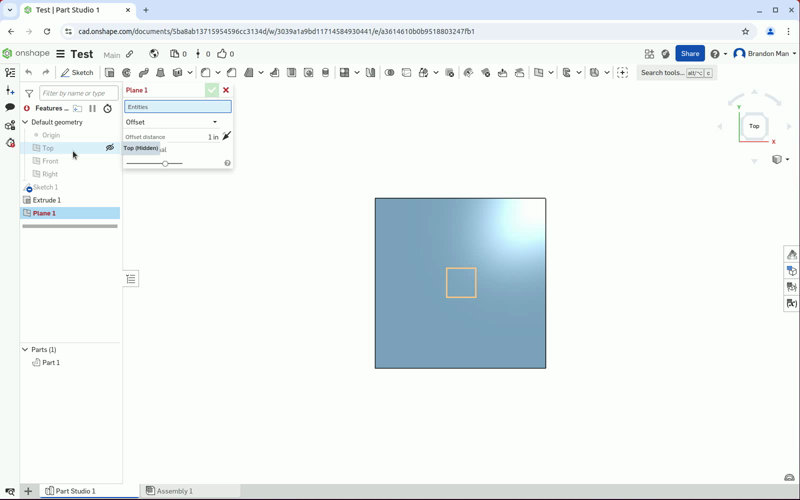
click(73, 150)
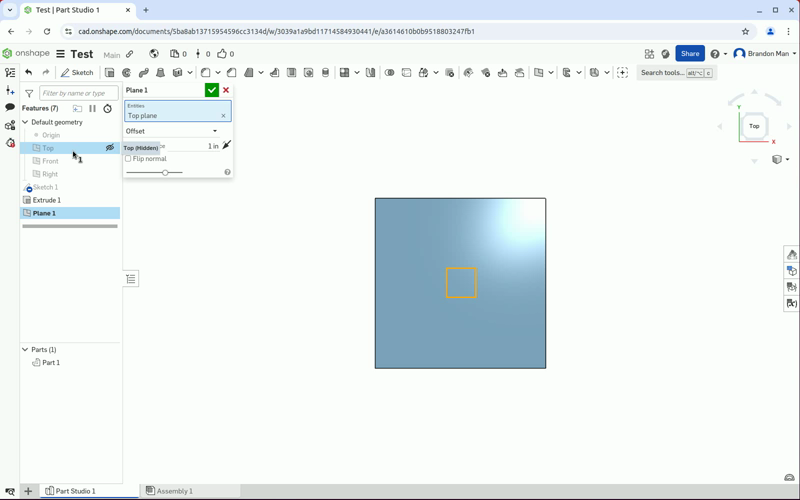
key(tab, 2)
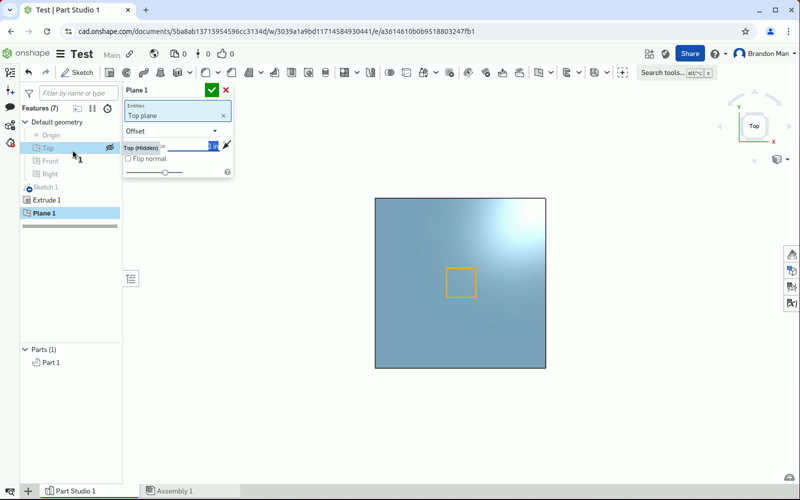
text(23.108)
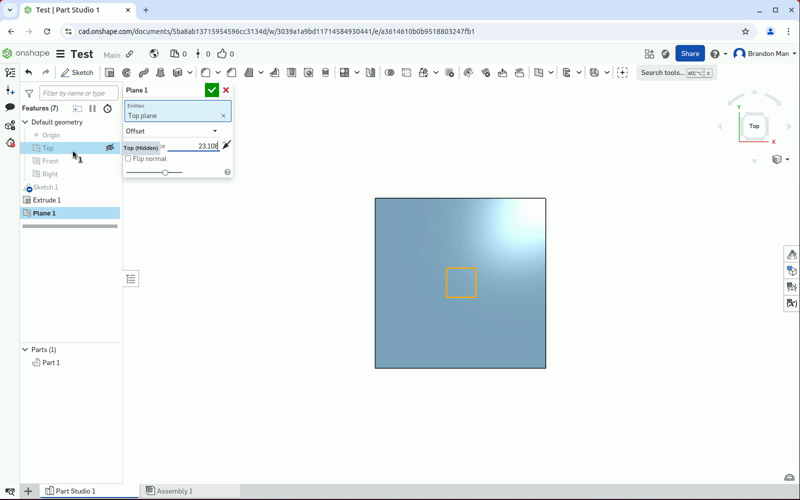
key(enter, 2)
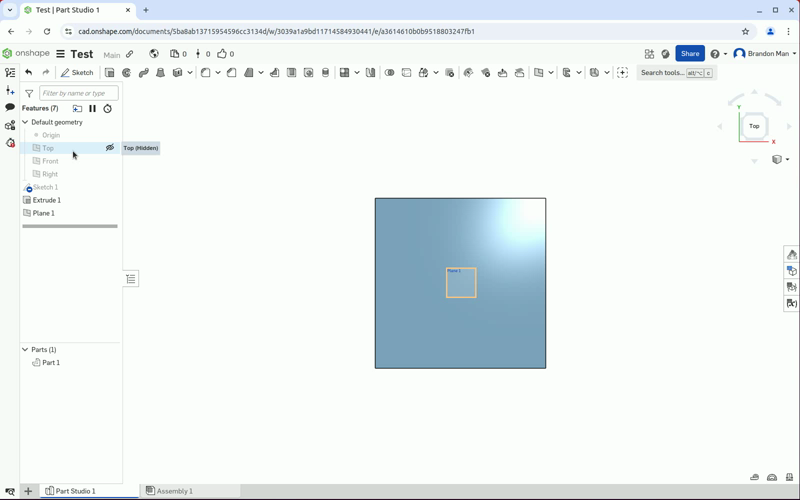
key(shift+s)
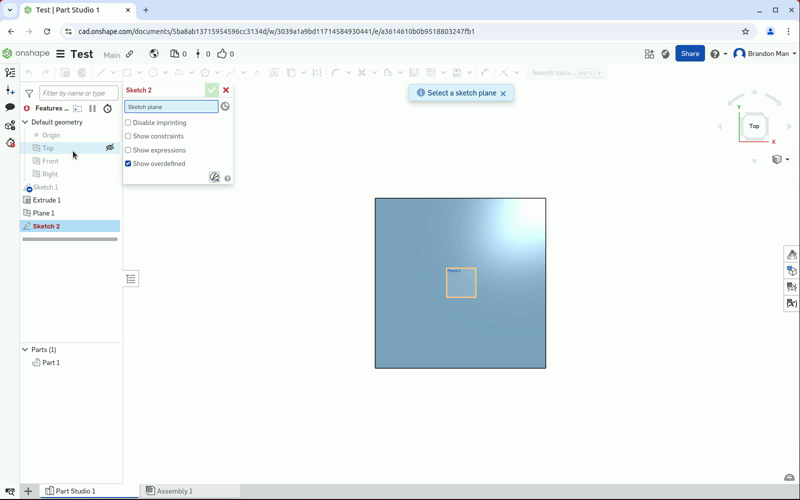
mouse_move(73, 215)
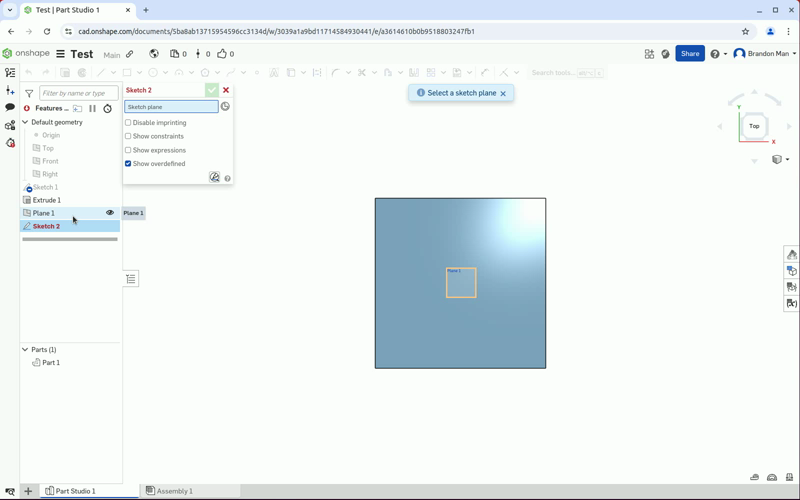
click(73, 215)
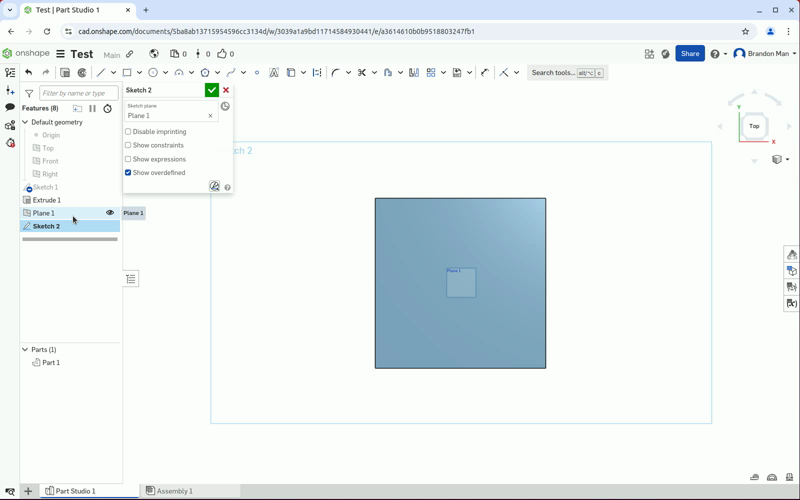
mouse_move(73, 352)
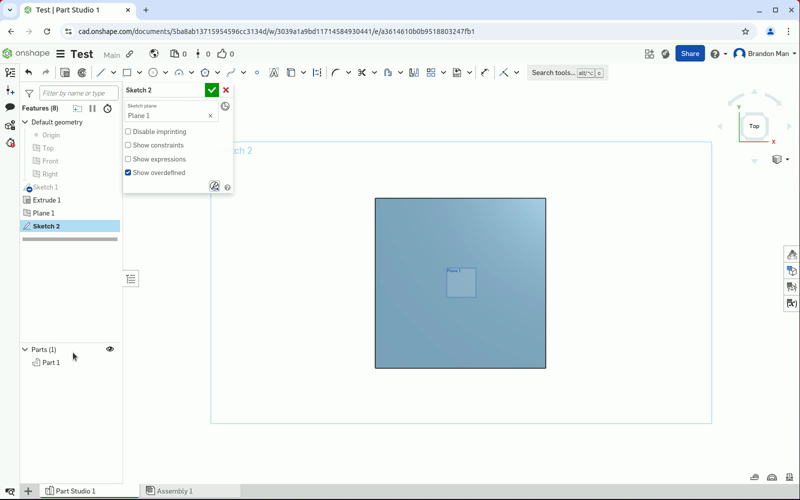
key(y)
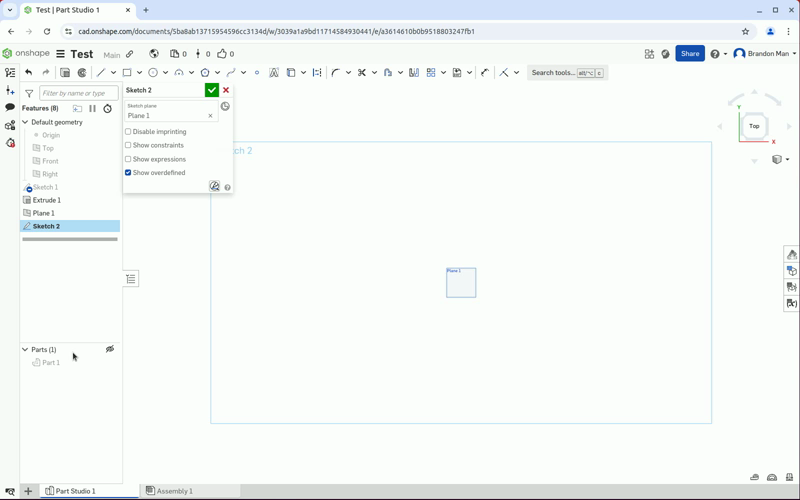
key(l)
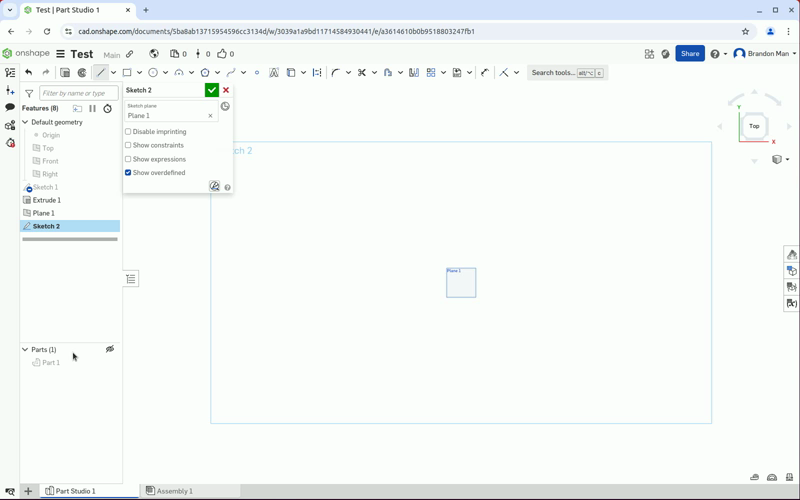
key_down(shift)
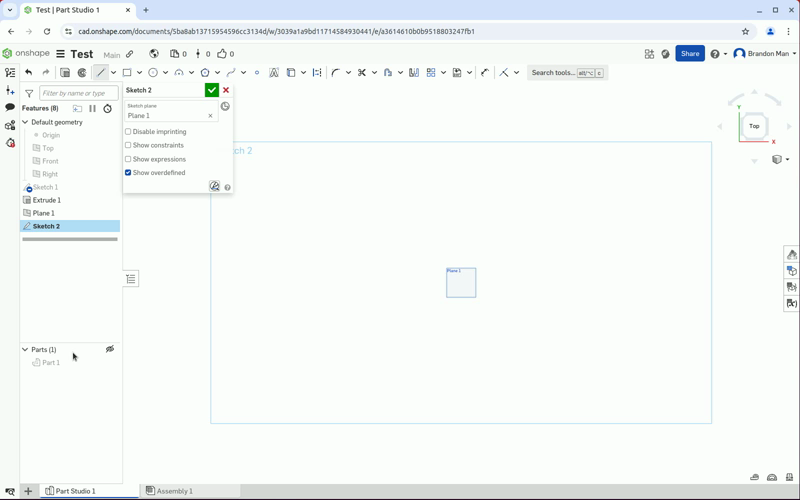
mouse_move(379, 363)
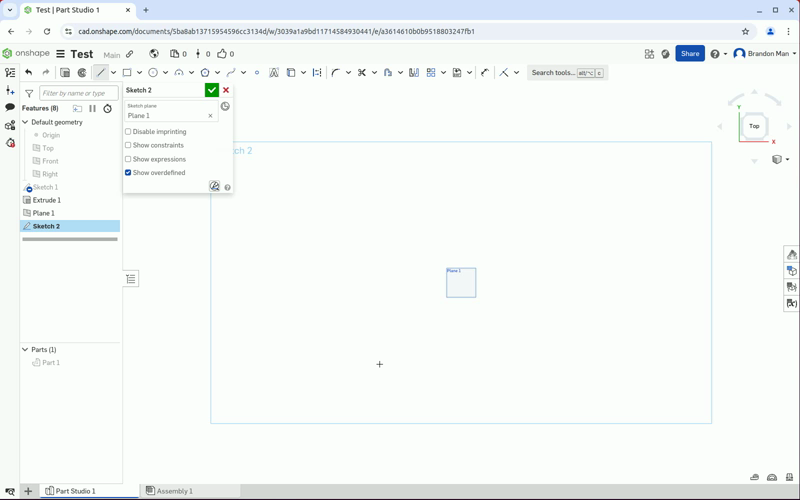
click(379, 363)
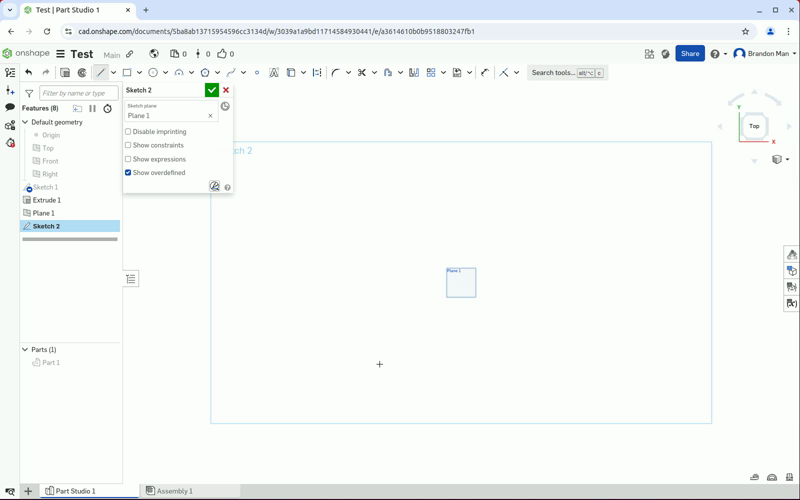
key_up(shift)
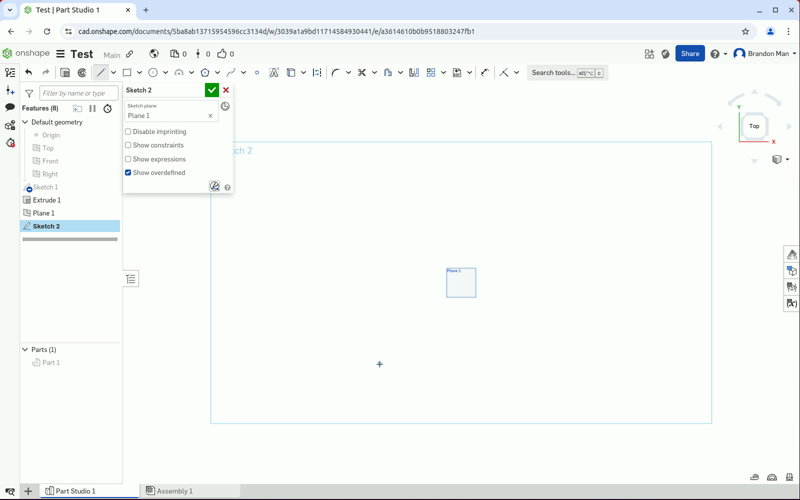
key_down(shift)
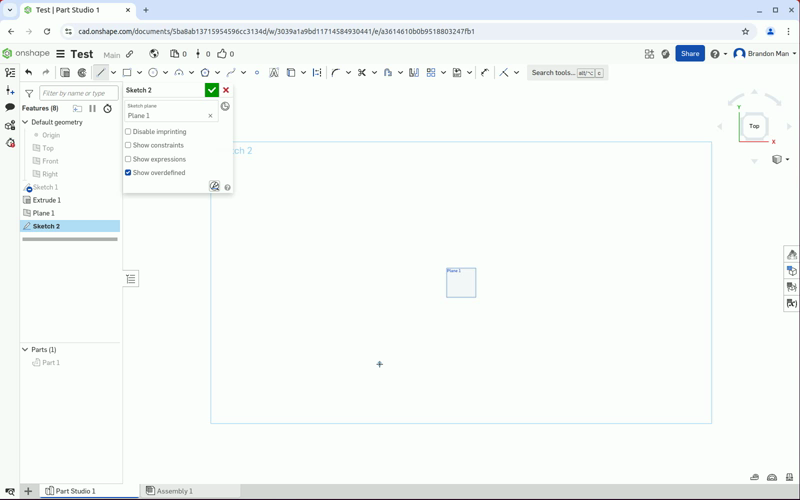
mouse_move(541, 363)
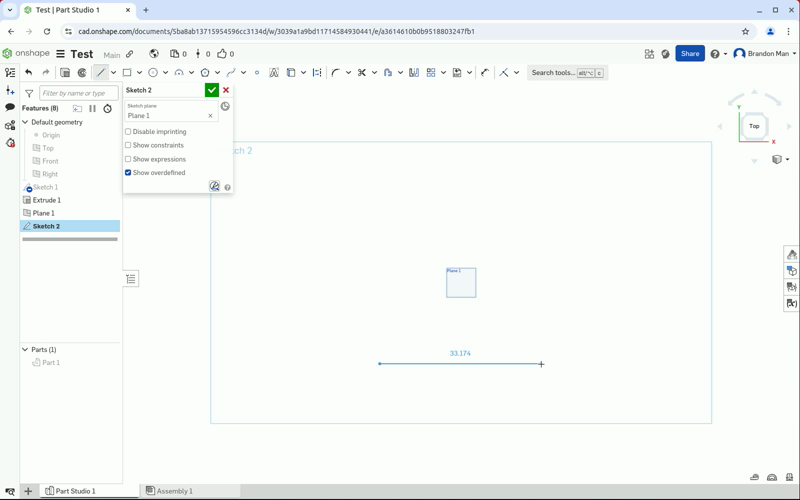
click(541, 363)
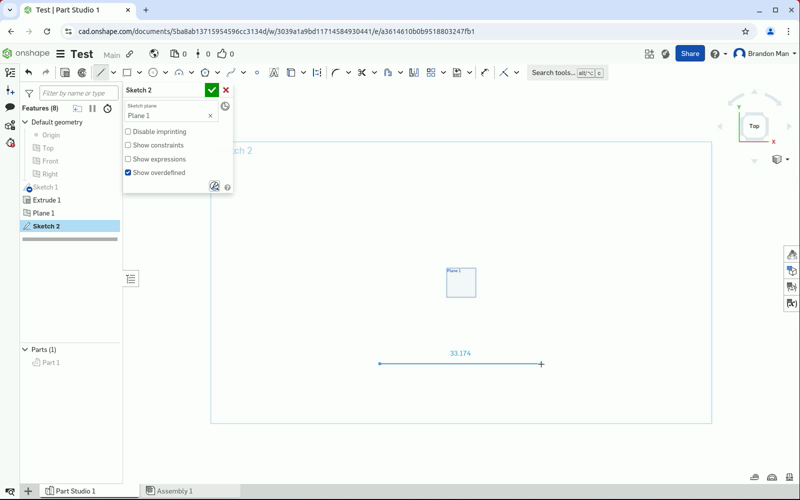
key_up(shift)
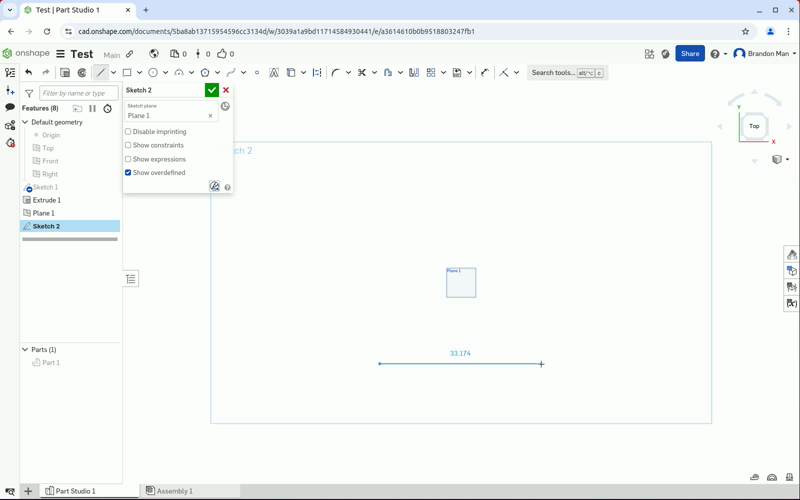
key_down(shift)
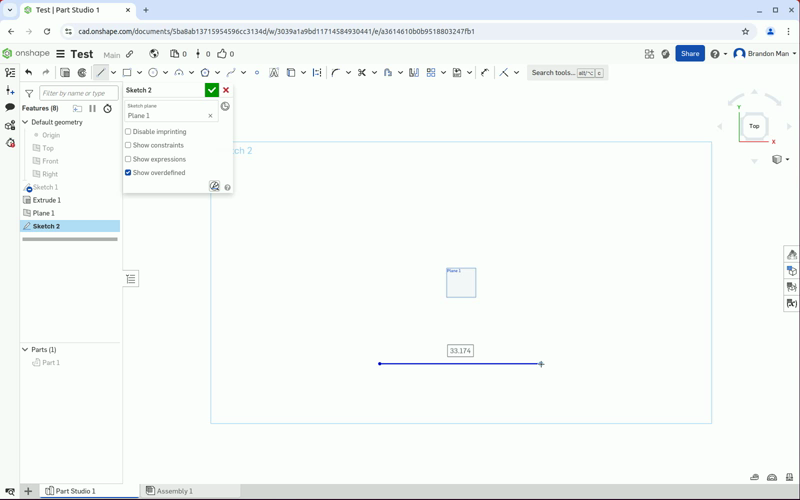
mouse_move(541, 202)
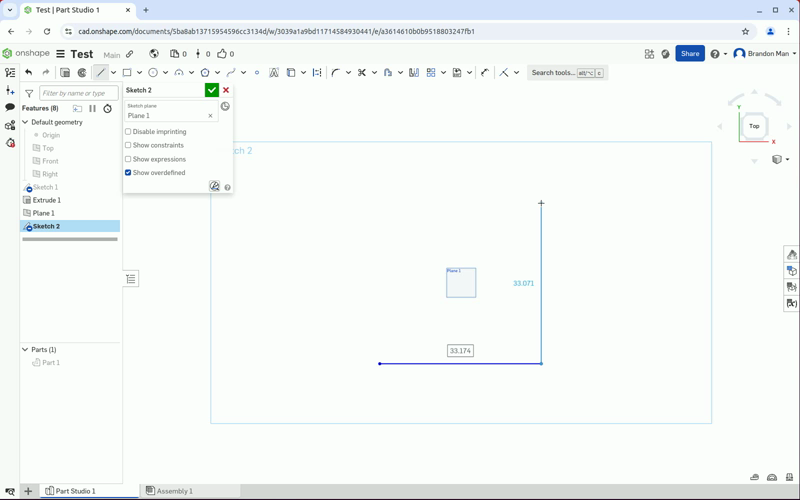
click(541, 202)
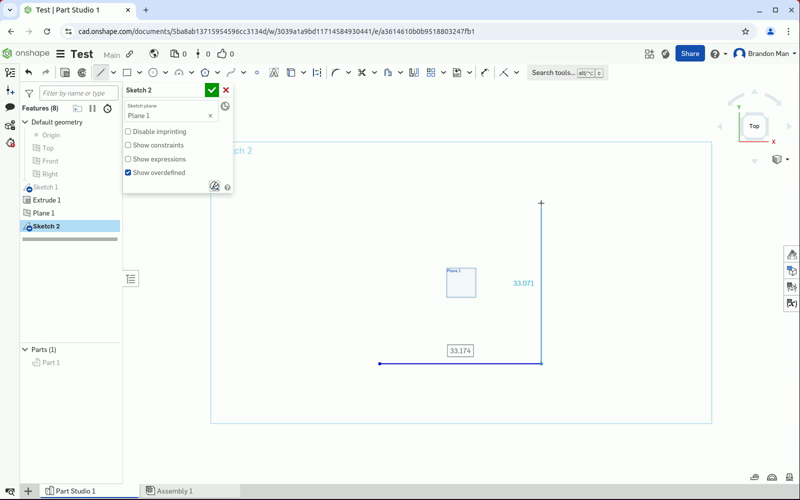
key_up(shift)
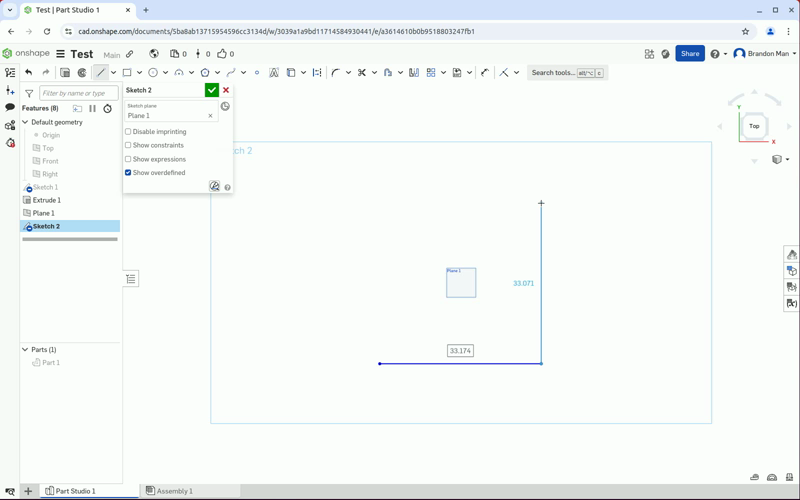
key_down(shift)
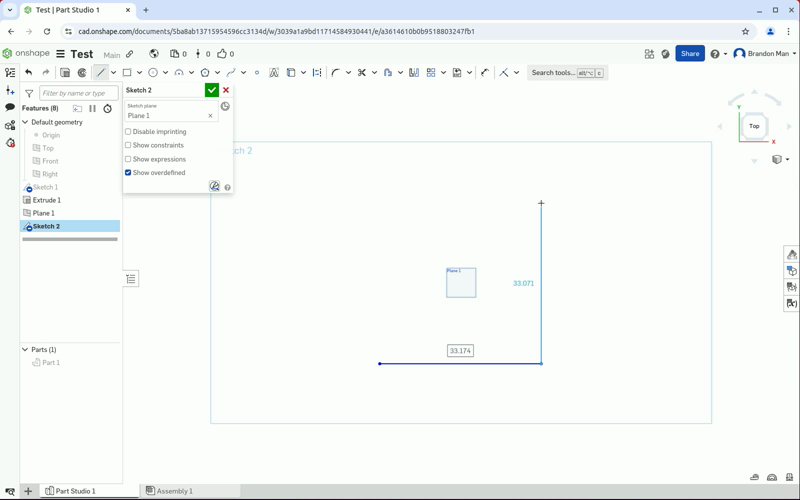
mouse_move(379, 202)
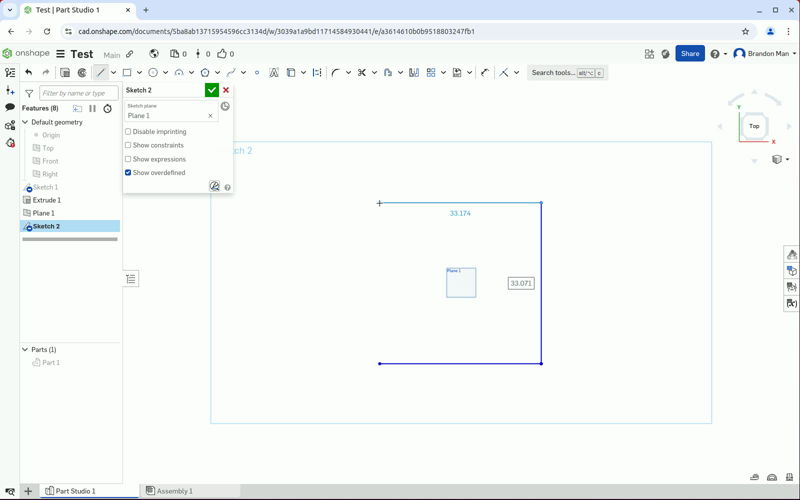
click(379, 202)
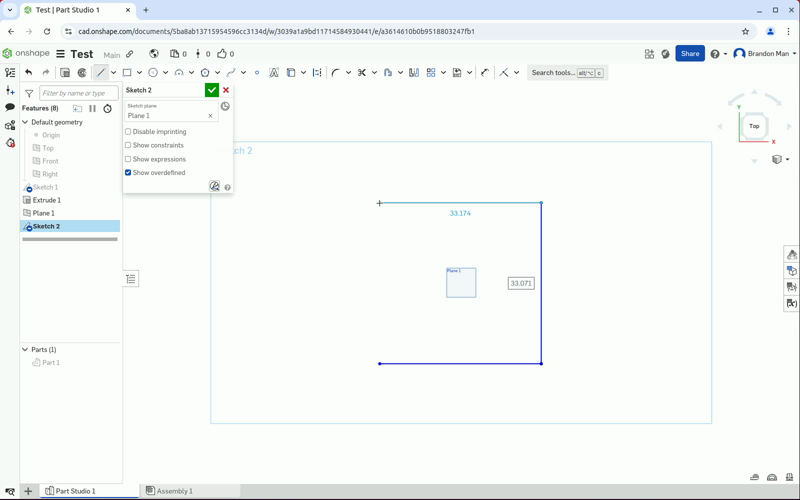
key_up(shift)
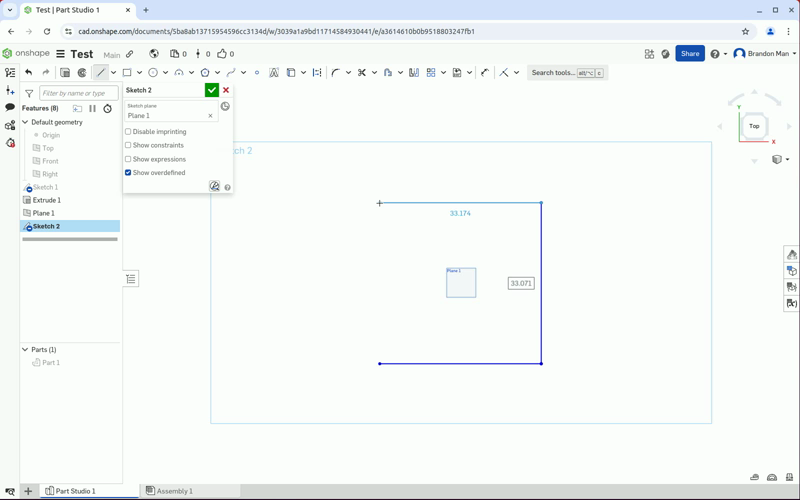
key_down(shift)
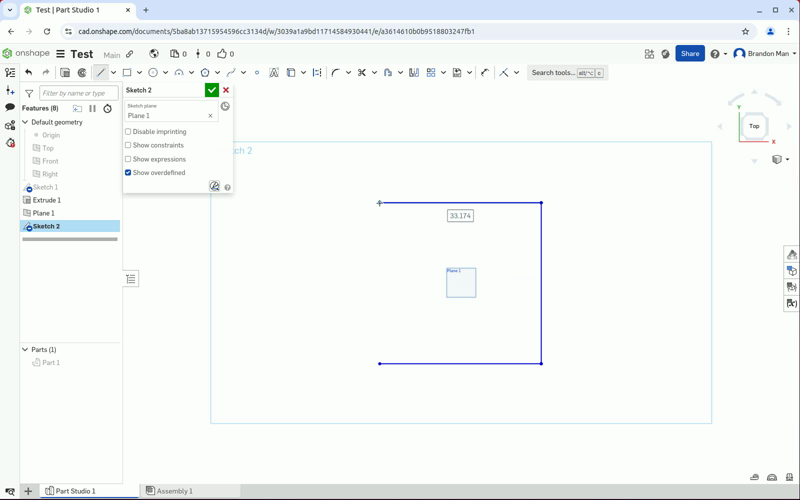
mouse_move(379, 363)
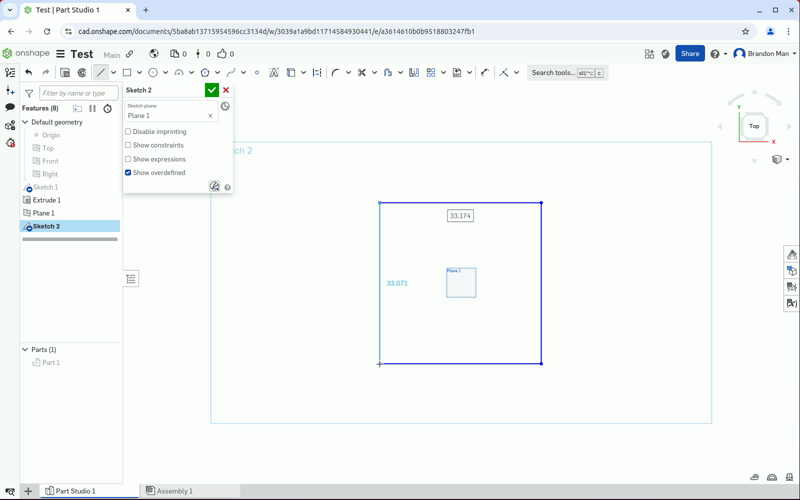
key_up(shift)
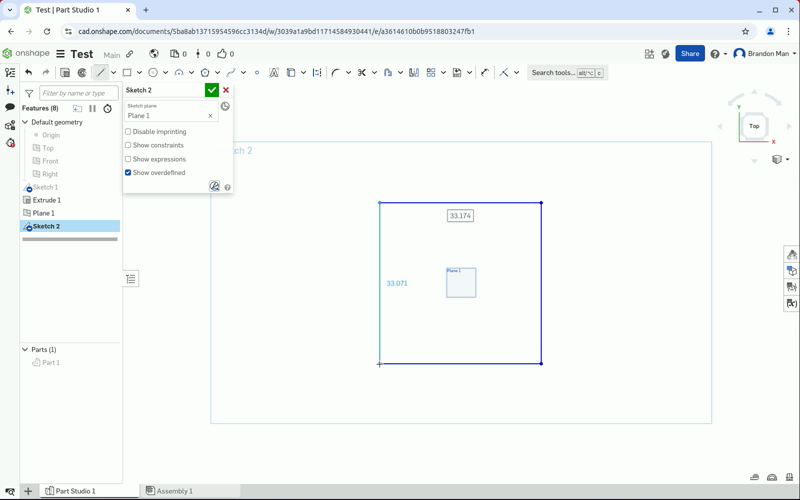
click(379, 363)
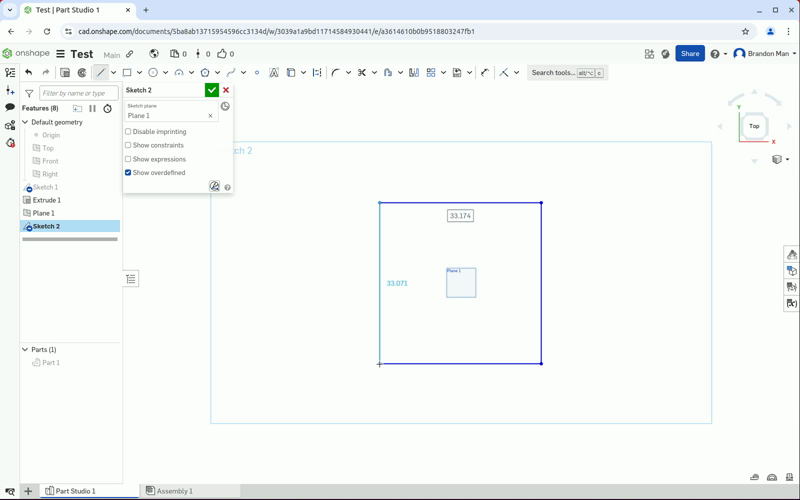
key(esc)
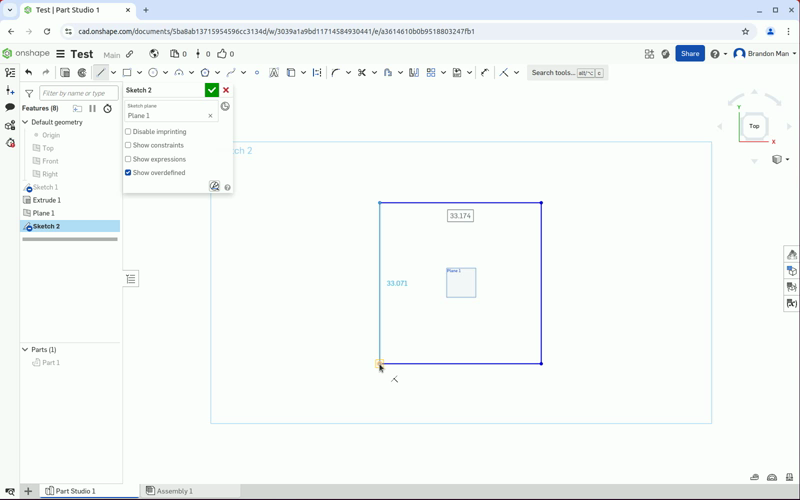
mouse_move(449, 288)
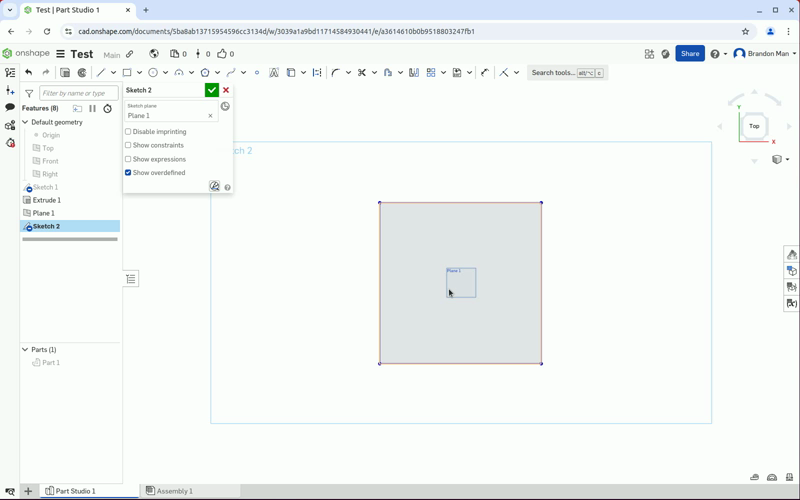
click(449, 288)
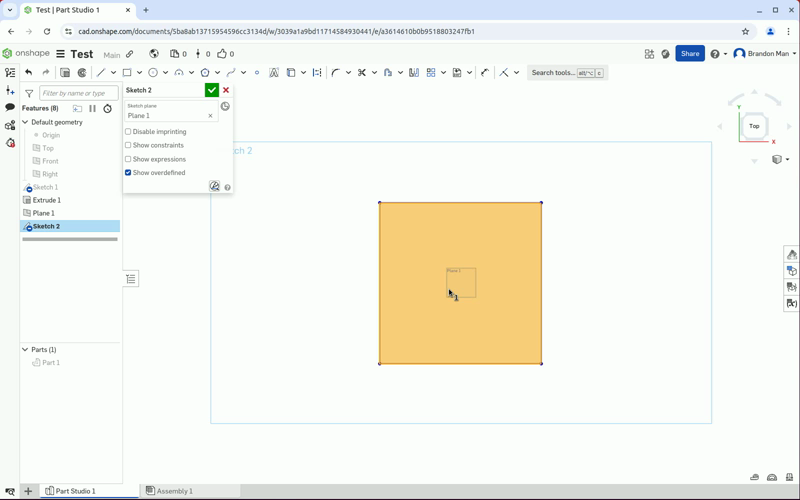
mouse_move(73, 352)
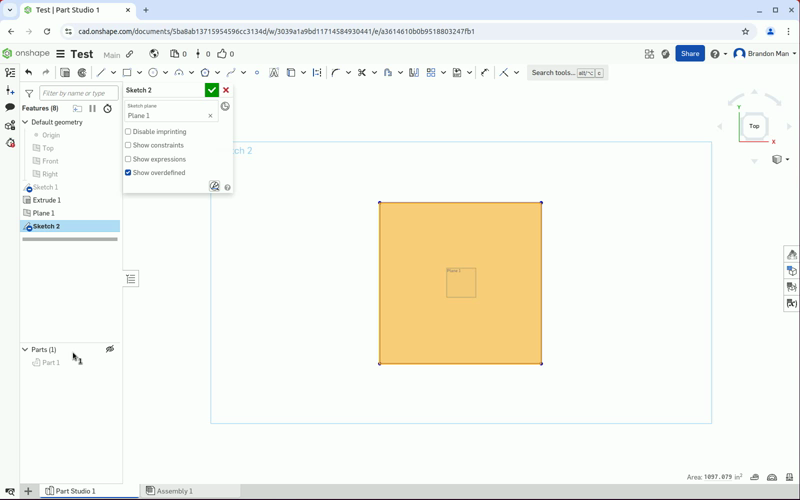
key(shift+y)
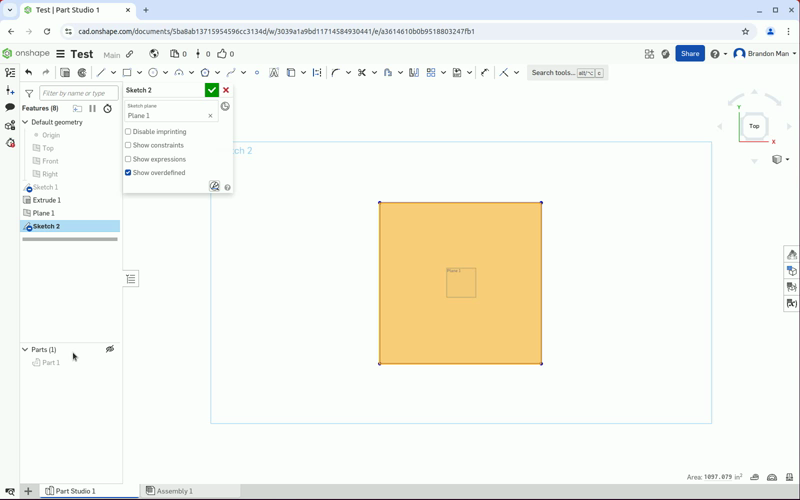
key(shift+e)
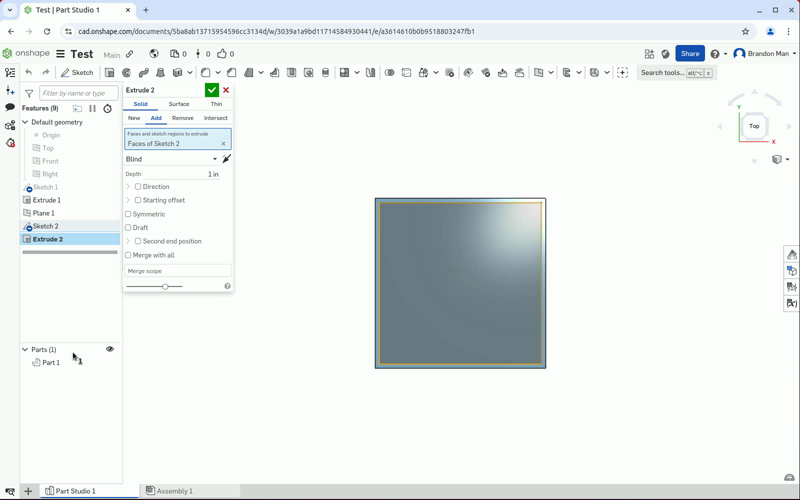
mouse_move(143, 106)
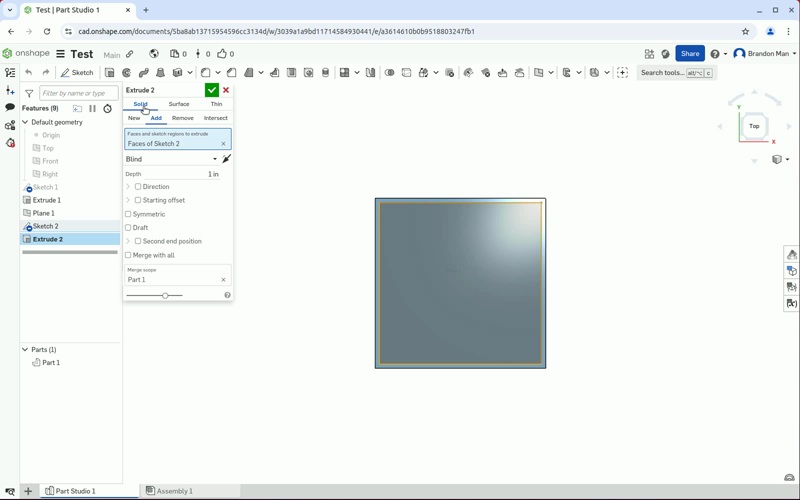
click(143, 106)
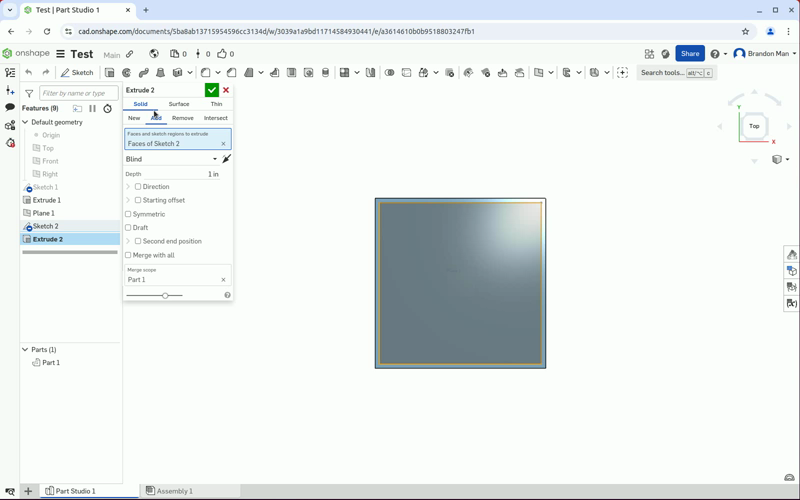
mouse_move(186, 120)
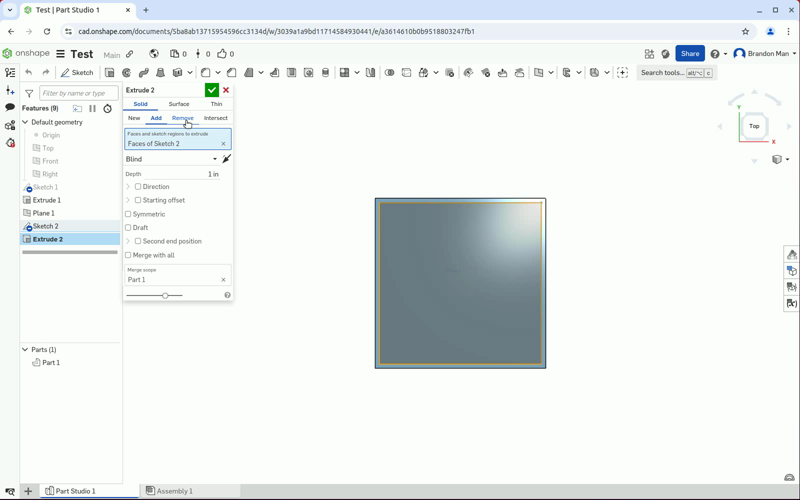
click(186, 120)
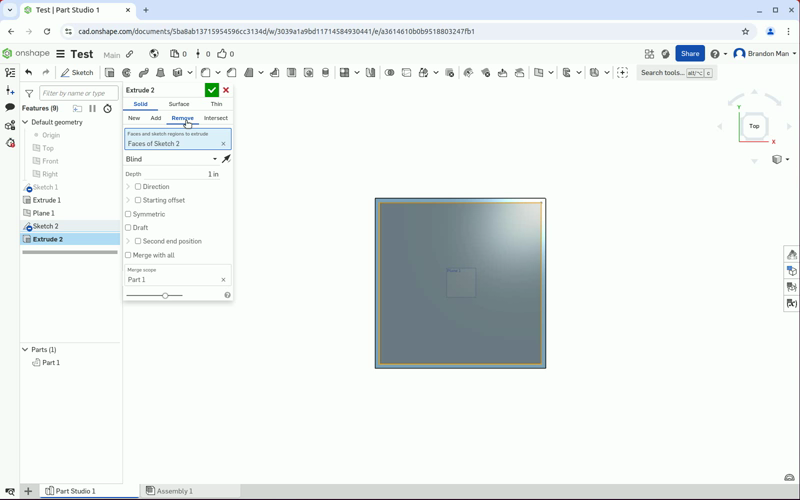
key(tab, 4)
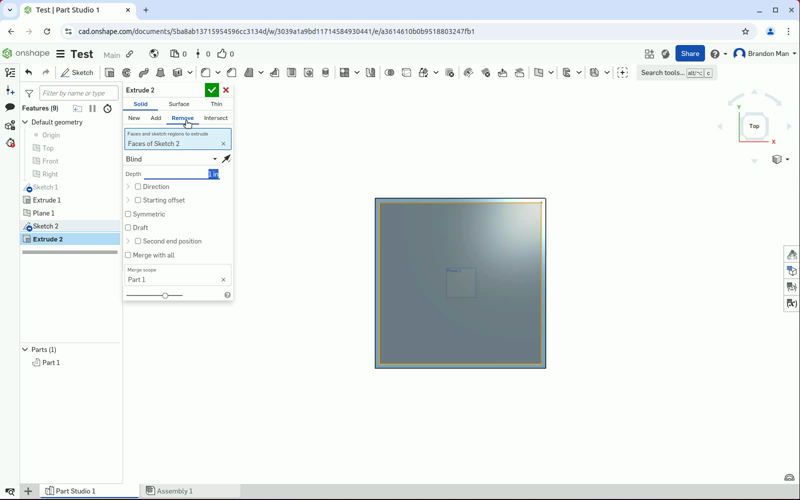
text(20.46)
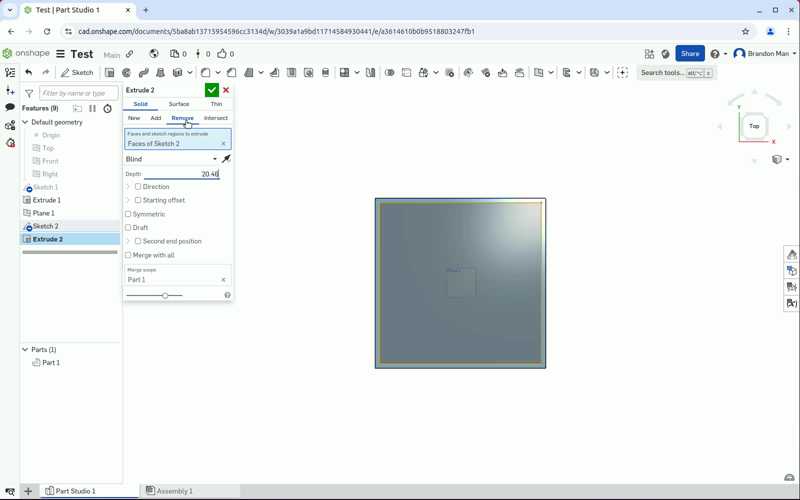
key(tab, 6)
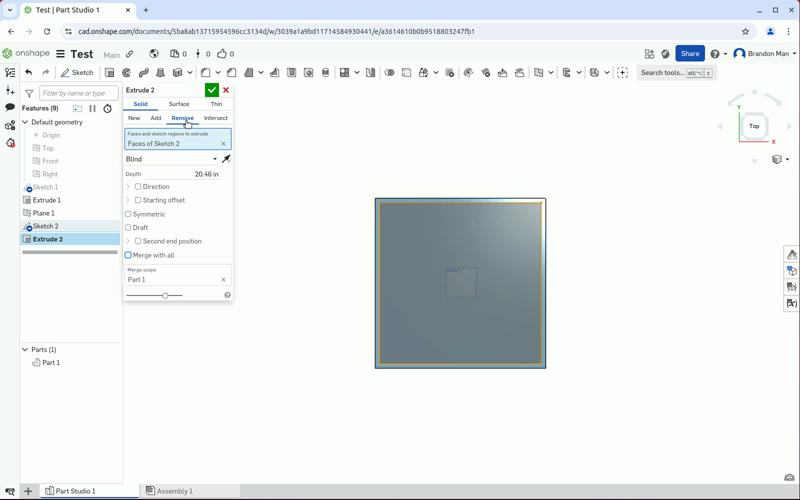
key(space)
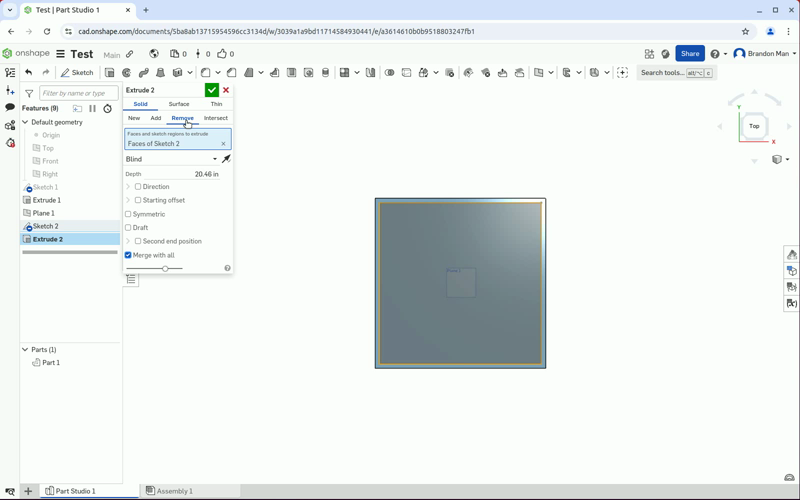
key(enter)
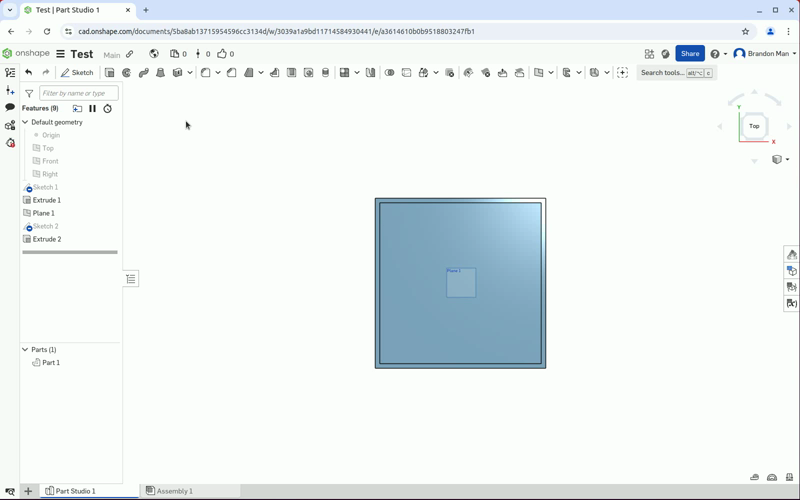
key(shift+h)
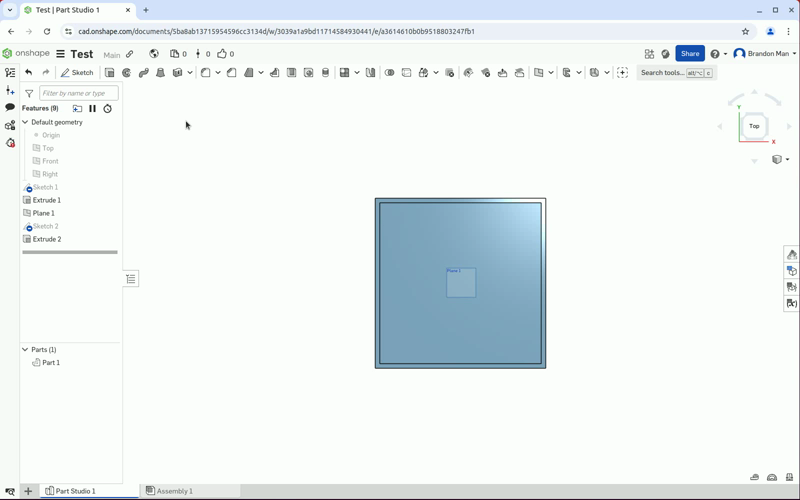
key(shift+h)
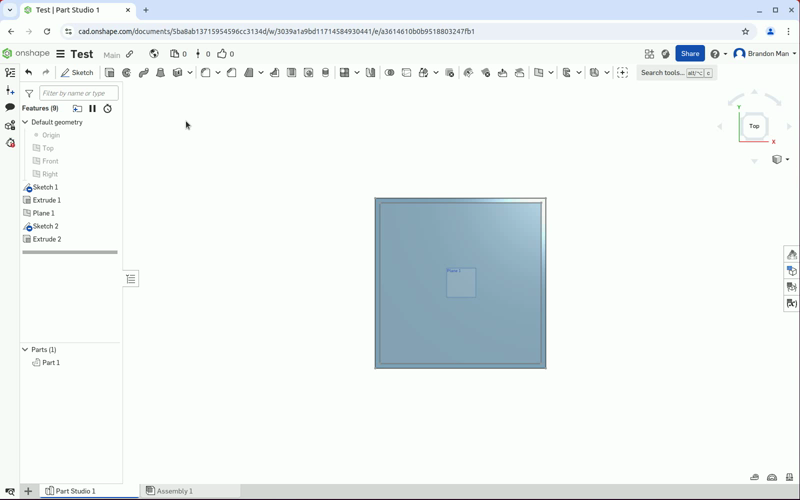
key(shift+7)
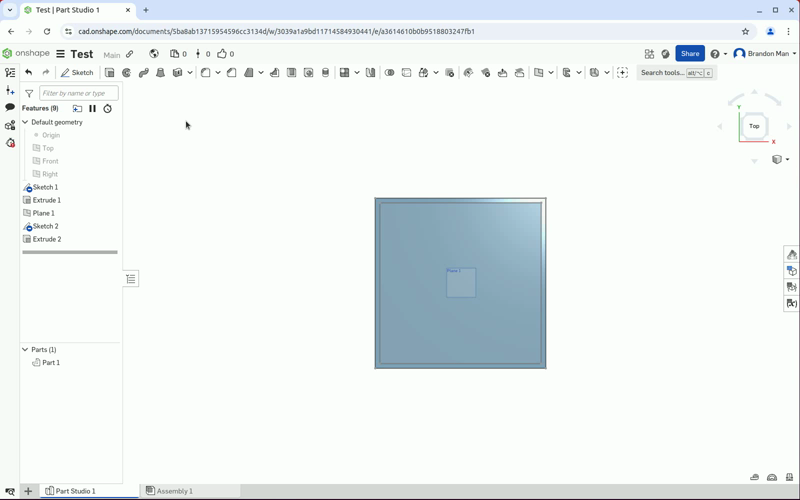
key(up, 3)
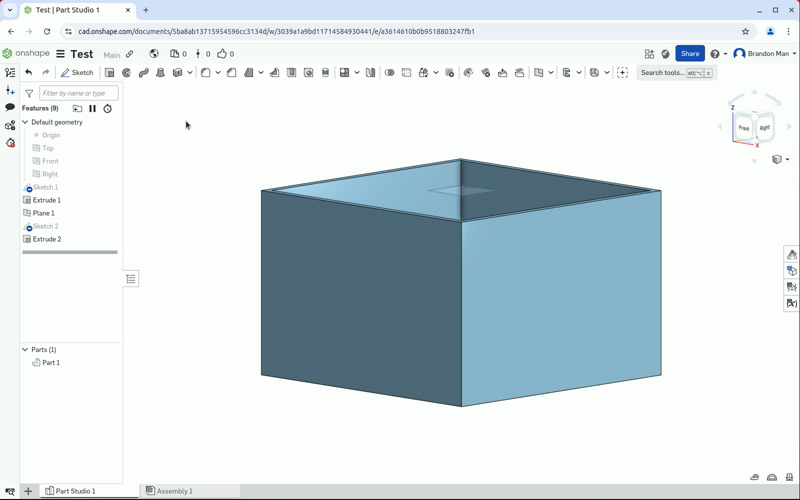
key(left, 3)
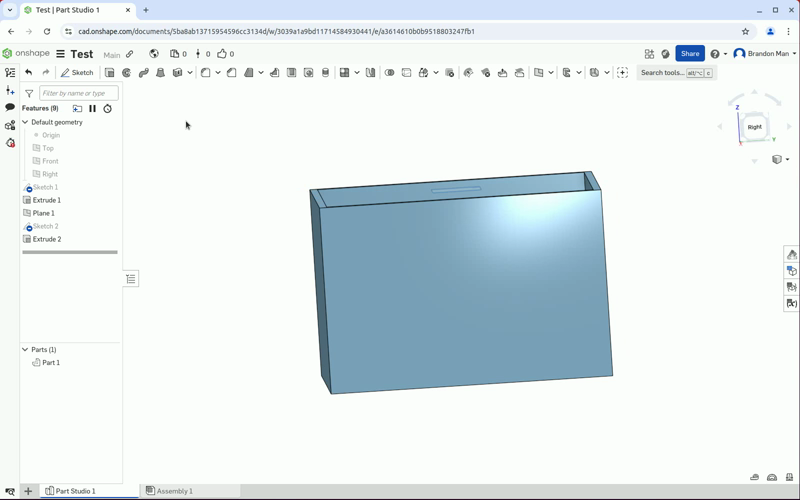
key(right, 3)
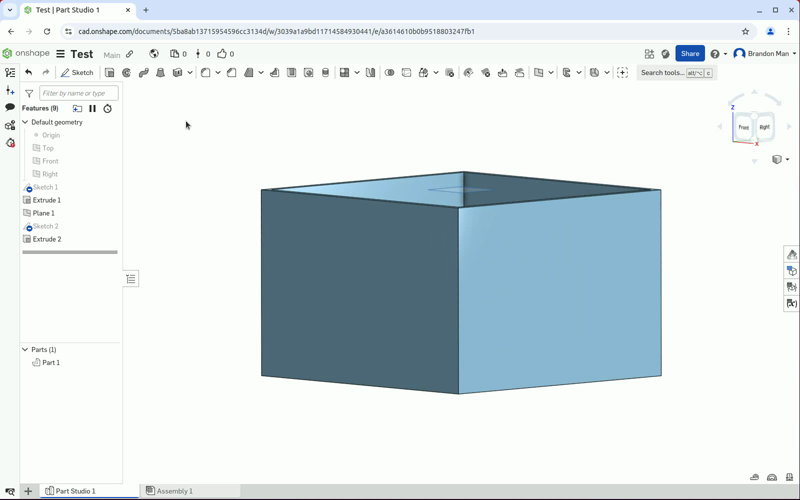
key(down, 3)
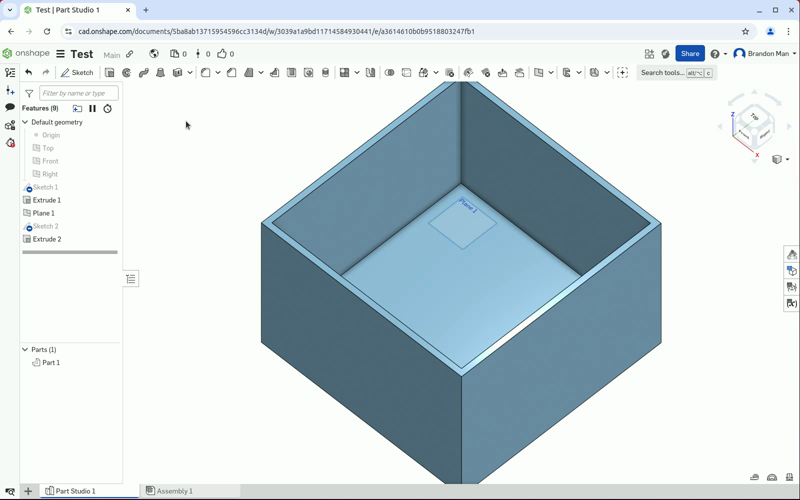
mouse_move(73, 189)
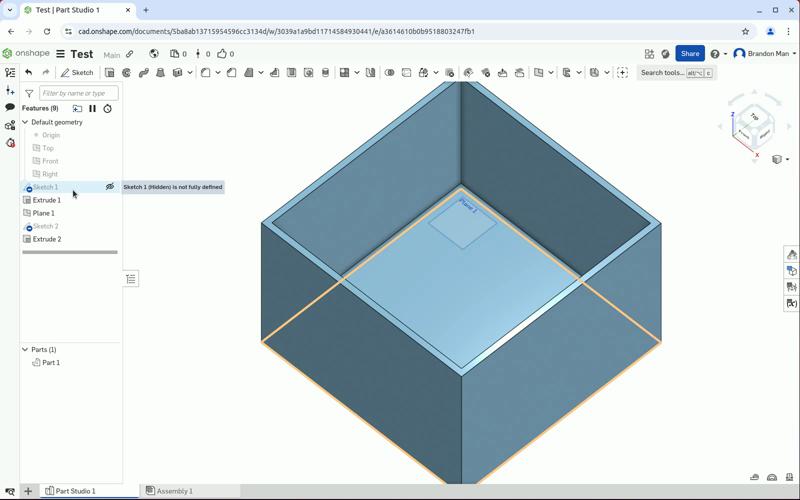
click(73, 189)